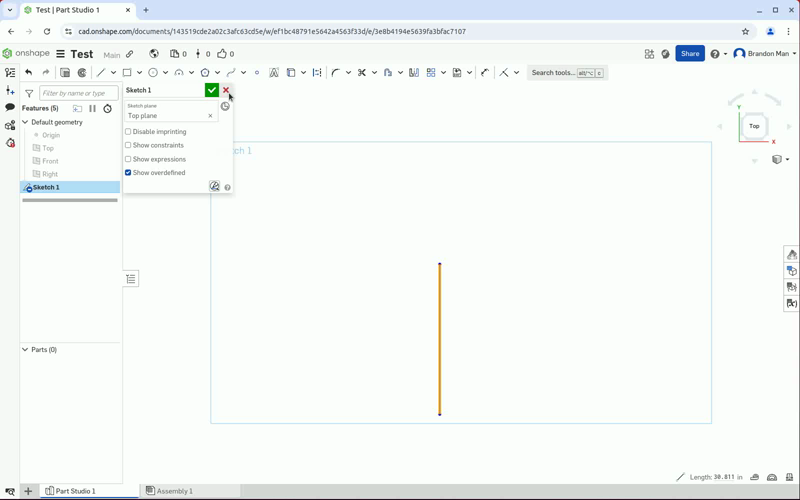
key(shift+h)
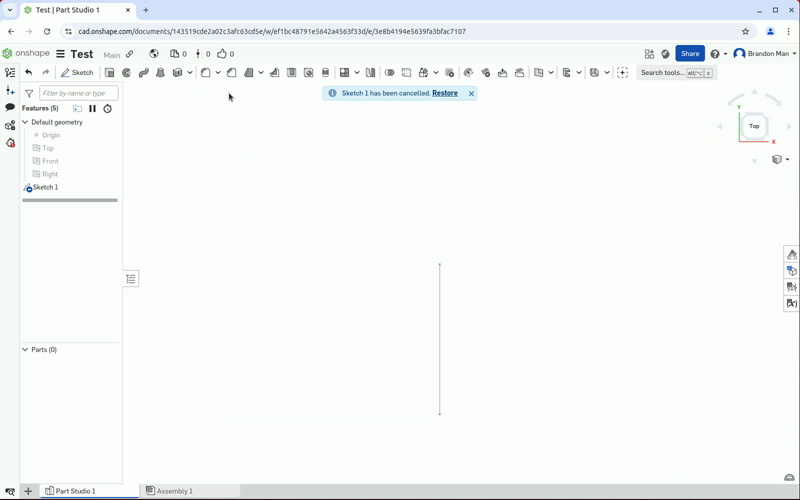
key(shift+s)
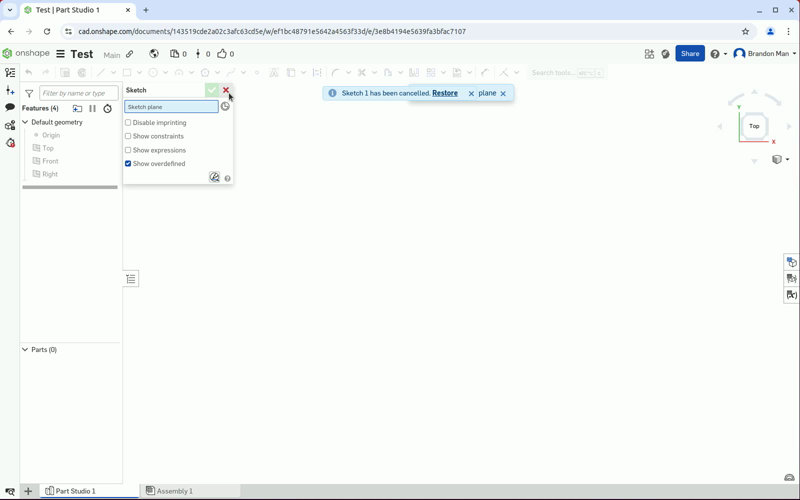
mouse_move(73, 150)
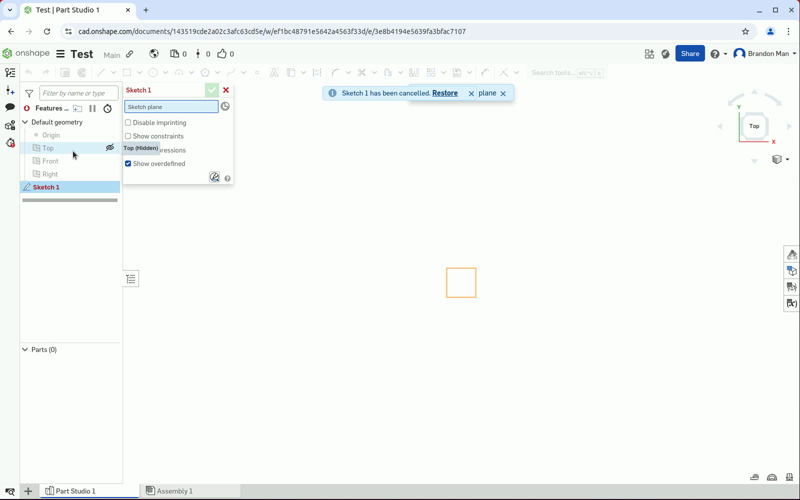
click(73, 150)
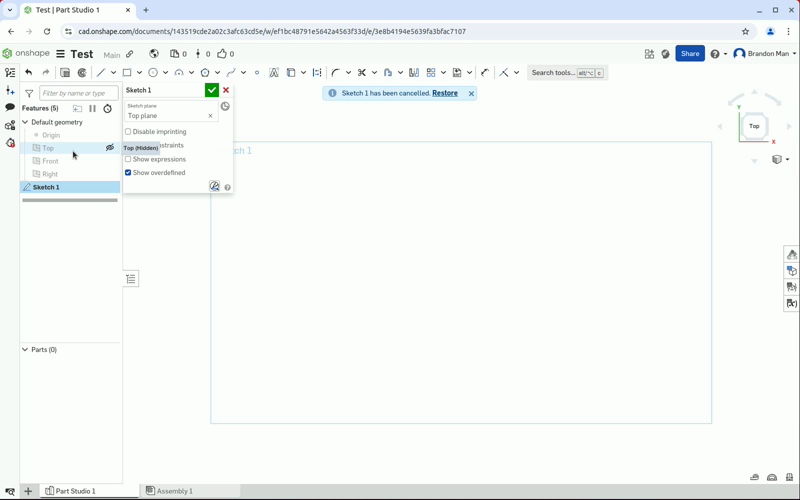
mouse_move(73, 352)
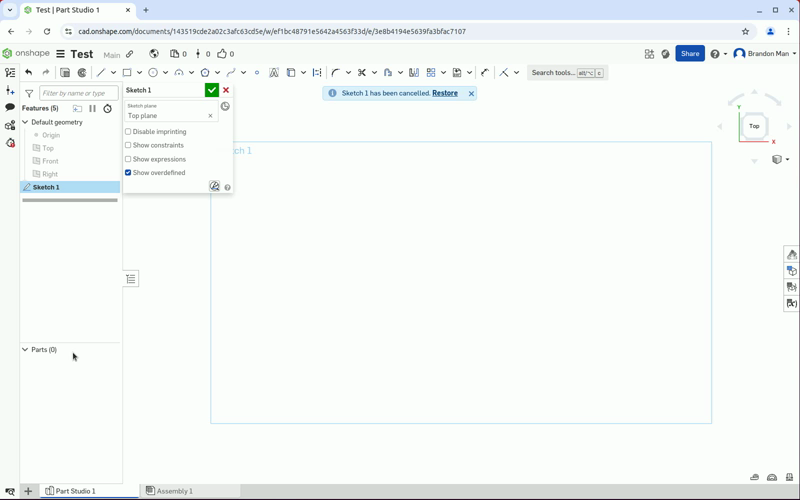
key(y)
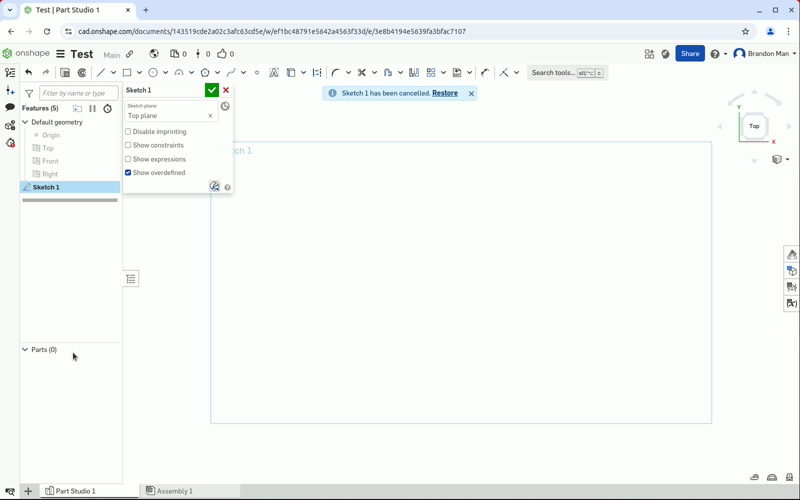
key(l)
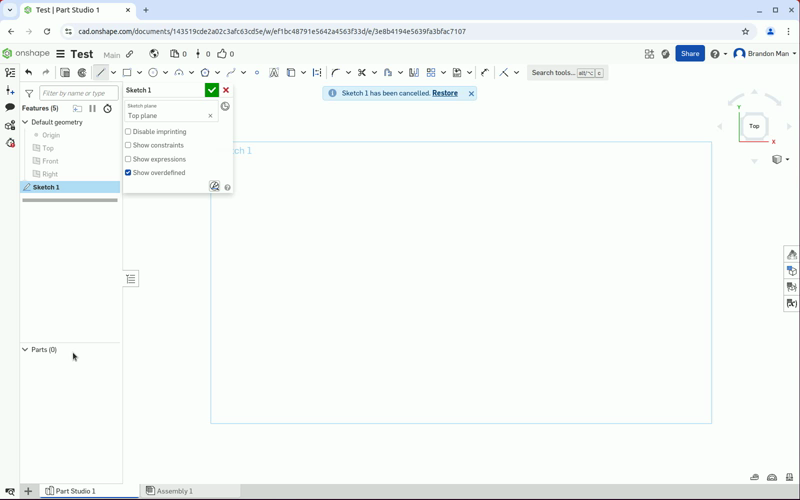
key_down(shift)
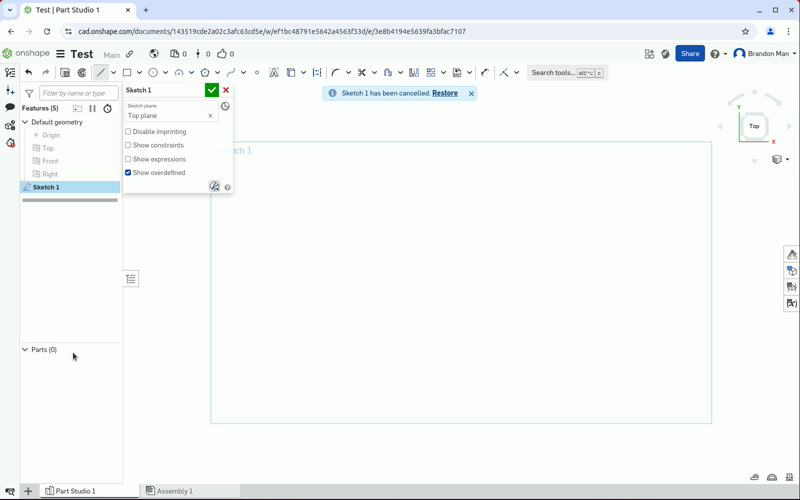
mouse_move(364, 347)
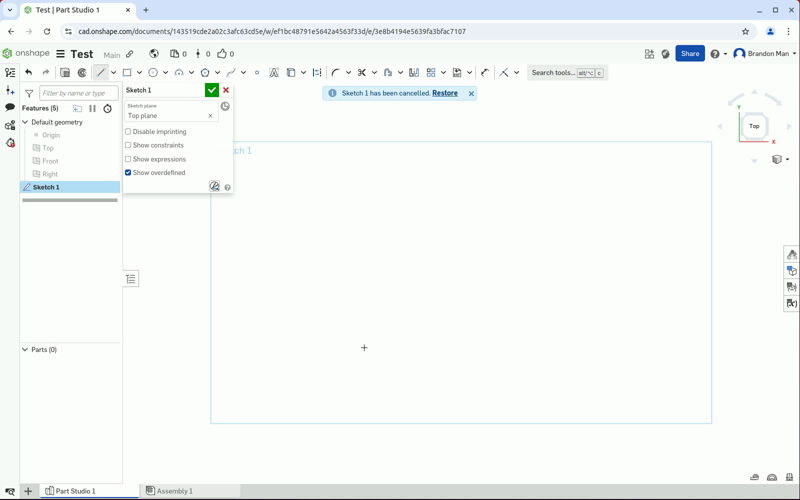
click(364, 347)
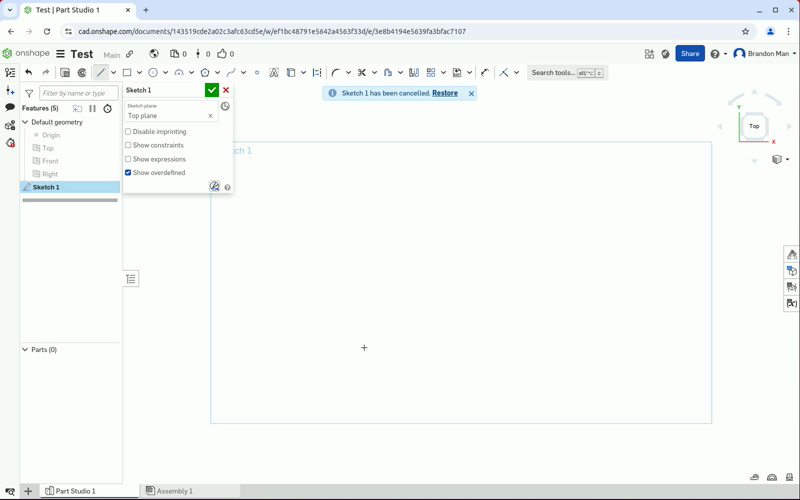
key_up(shift)
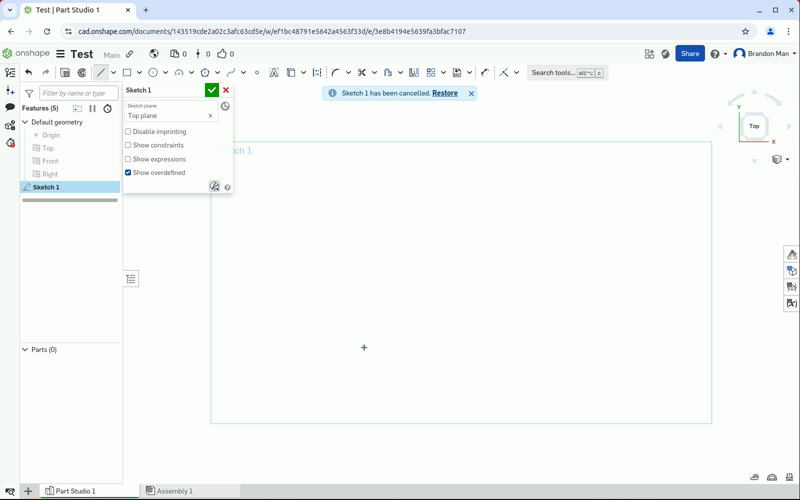
key_down(shift)
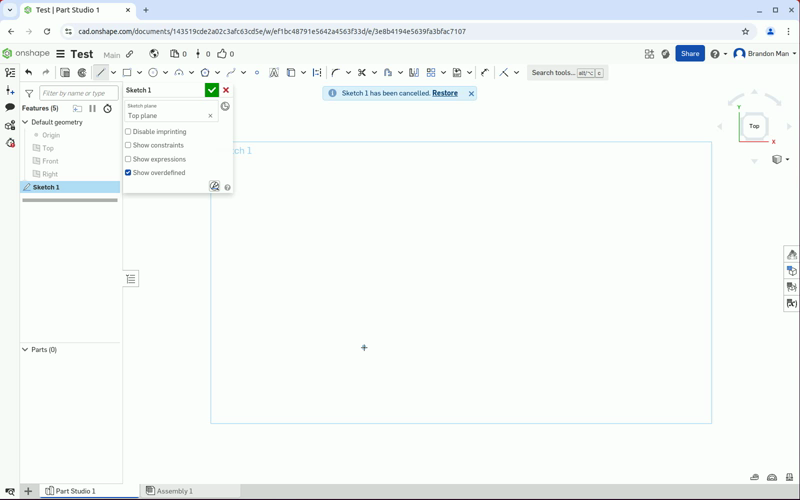
mouse_move(557, 347)
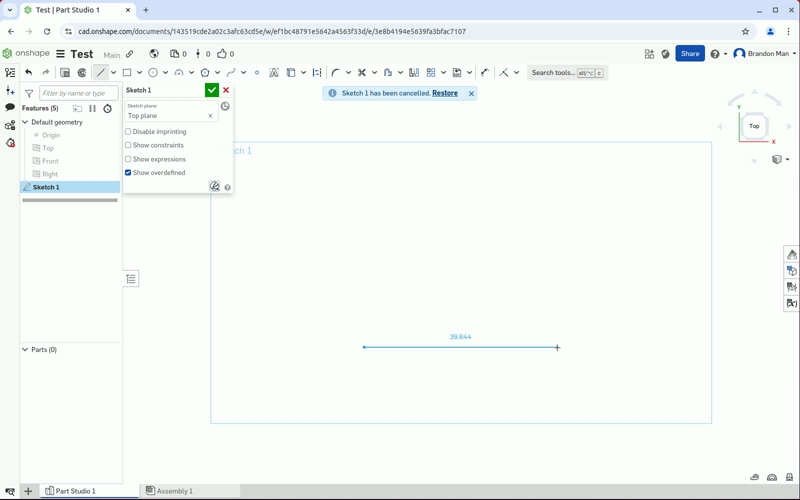
click(557, 347)
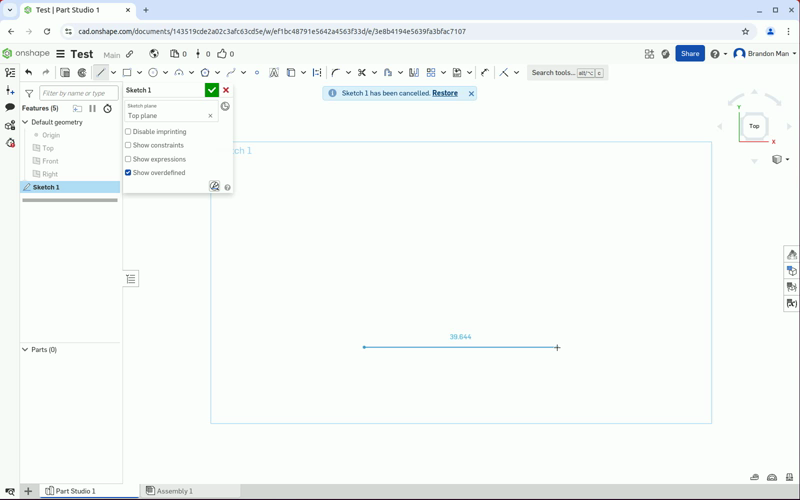
key_up(shift)
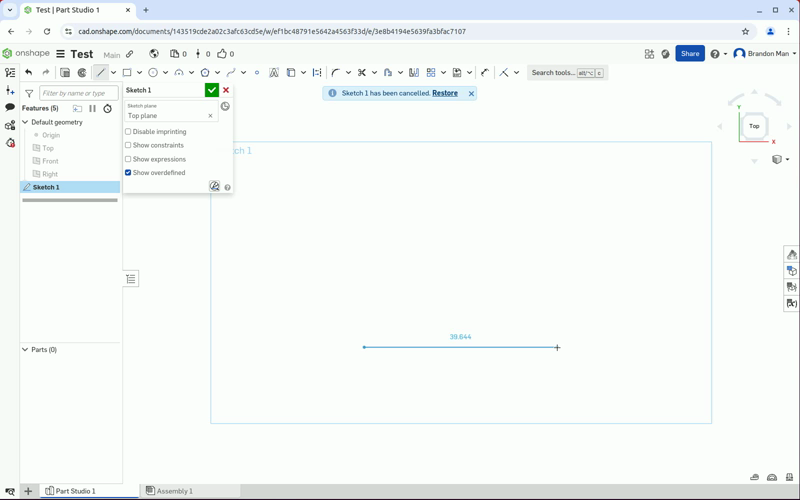
key_down(shift)
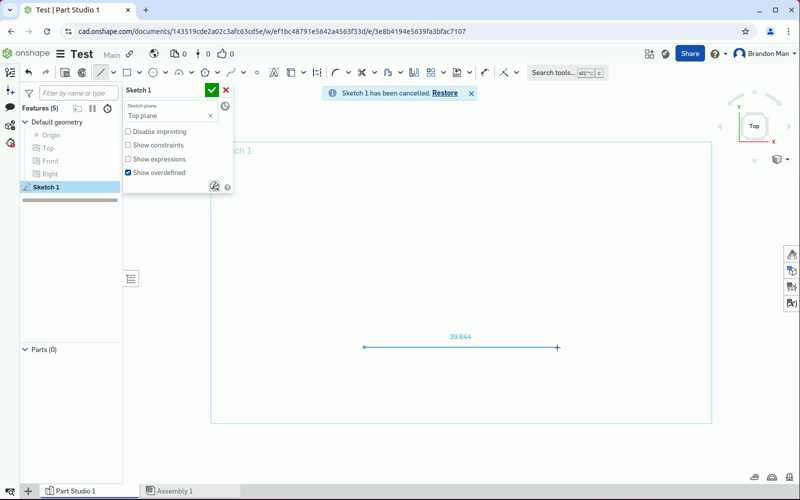
mouse_move(557, 219)
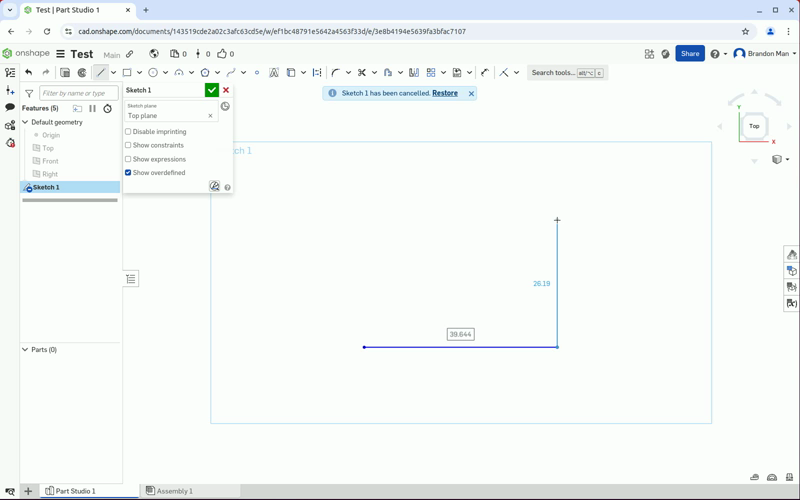
click(557, 219)
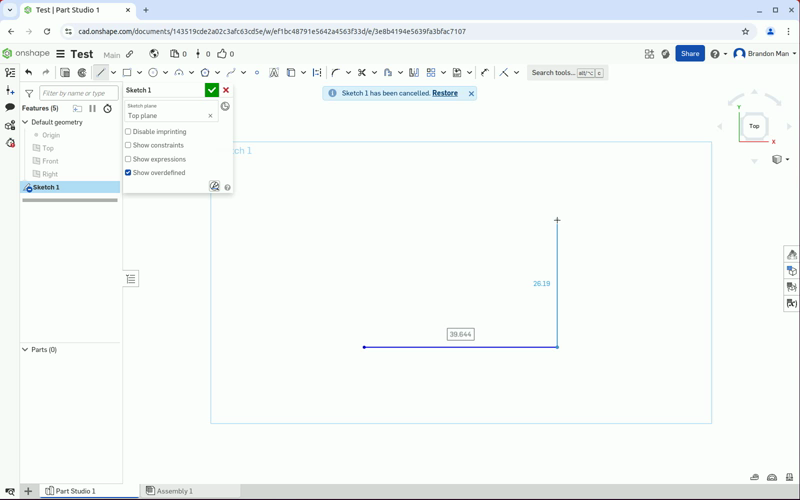
key_up(shift)
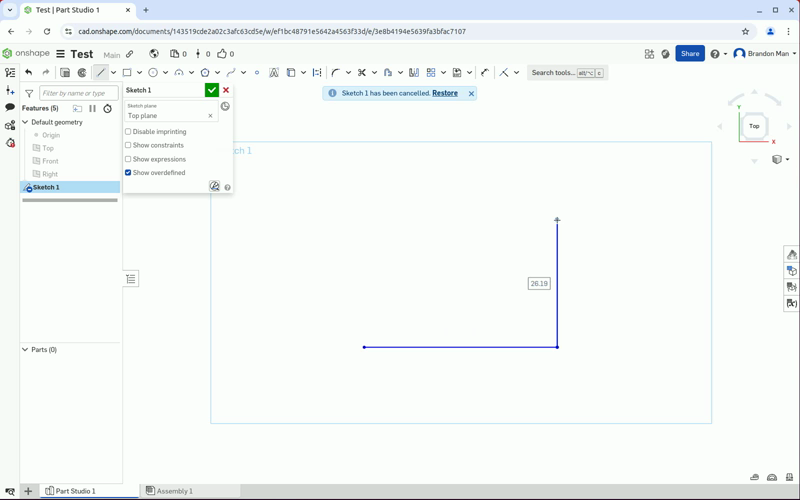
key_down(shift)
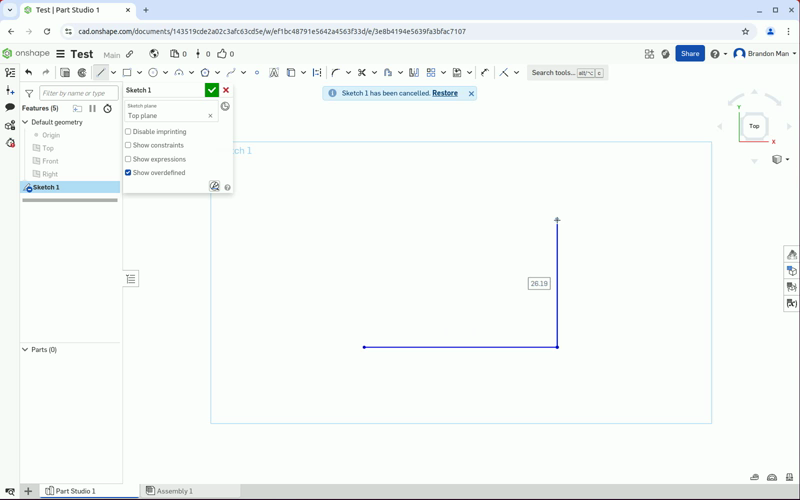
mouse_move(364, 219)
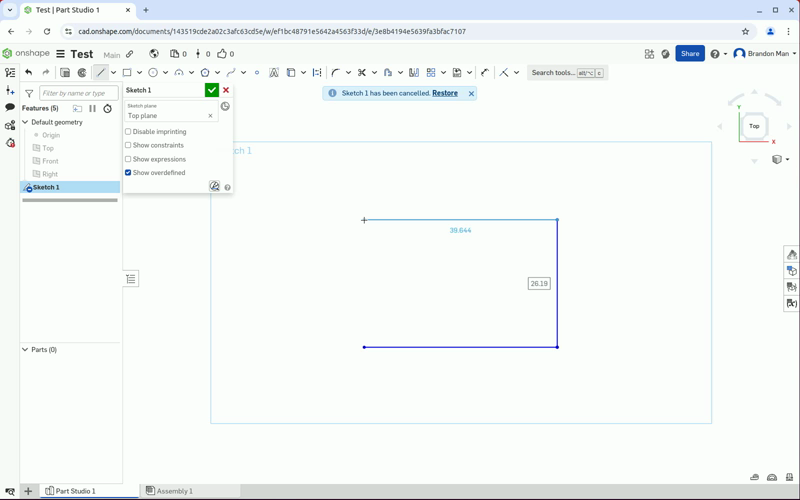
click(364, 219)
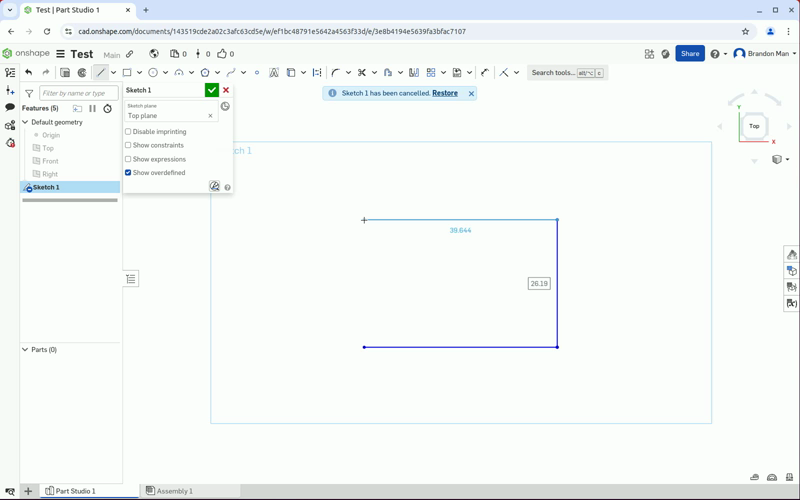
key_up(shift)
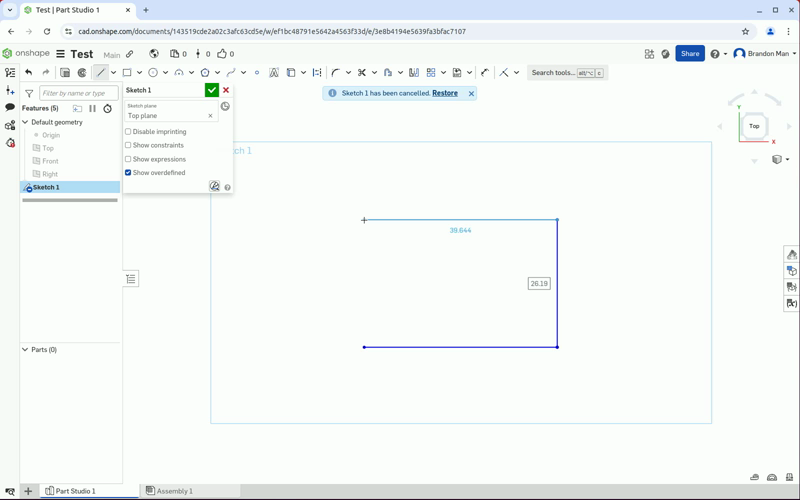
key_down(shift)
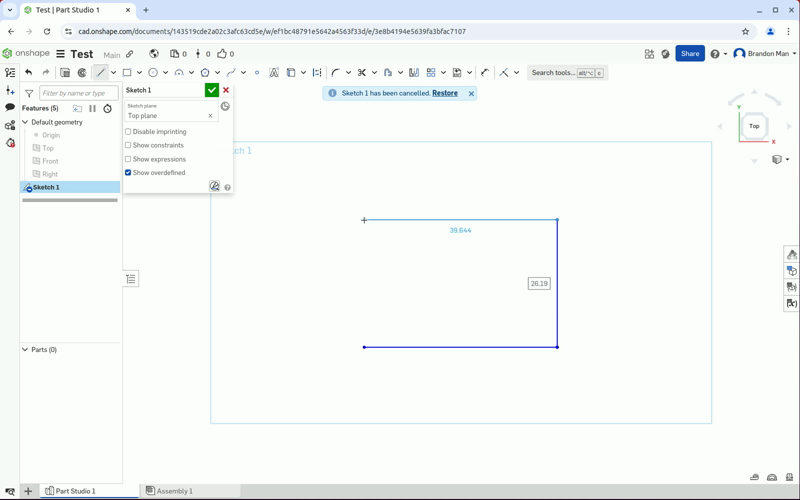
mouse_move(364, 347)
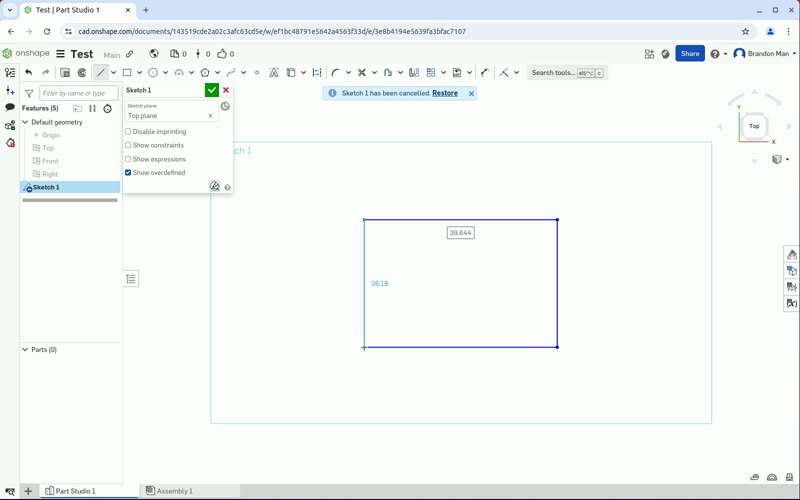
key_up(shift)
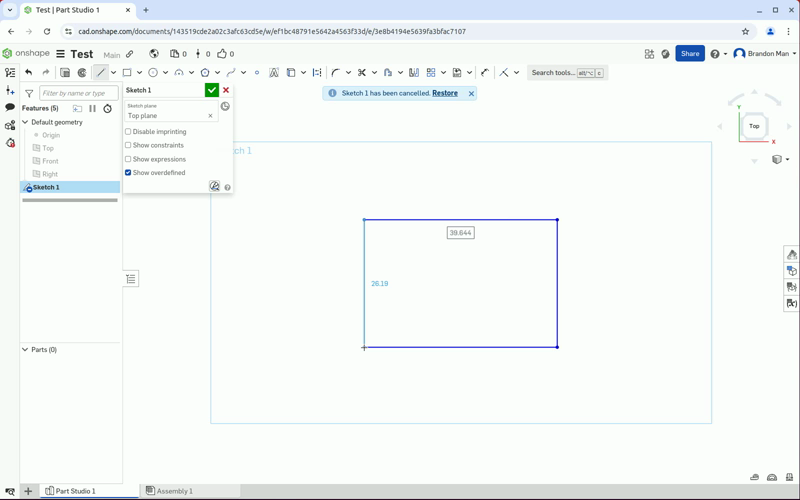
click(364, 347)
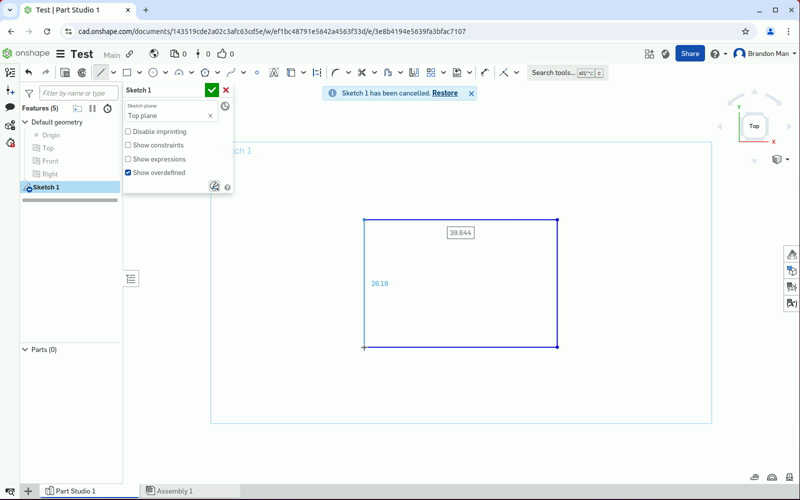
key(esc)
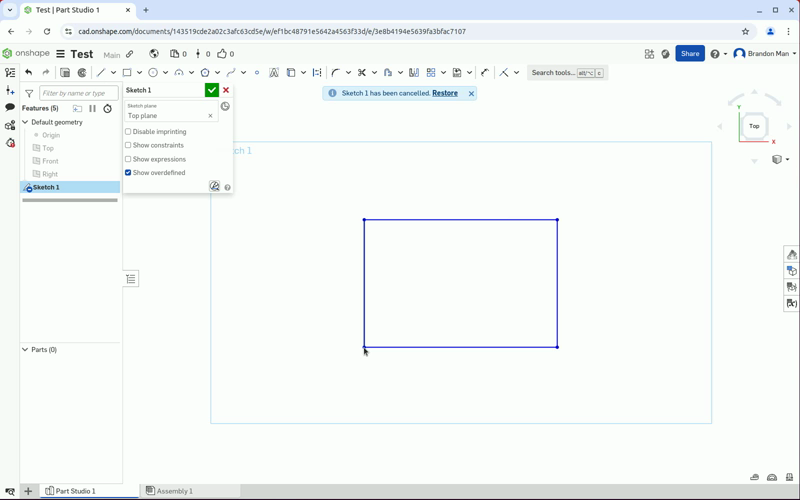
mouse_move(473, 324)
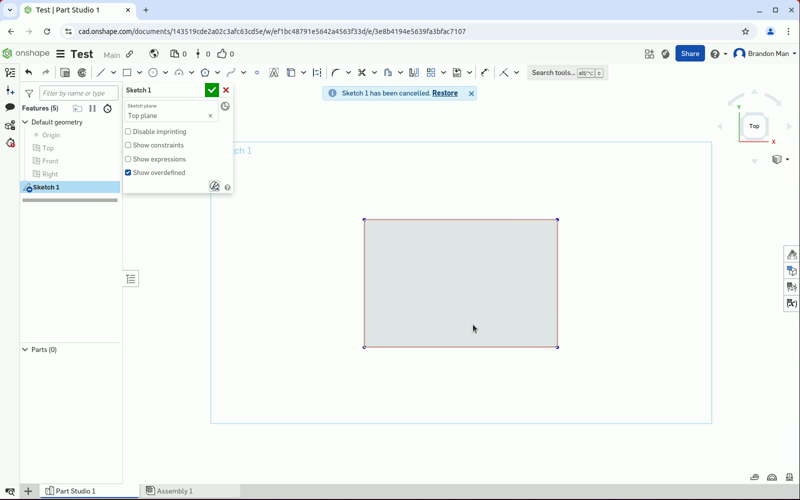
click(473, 324)
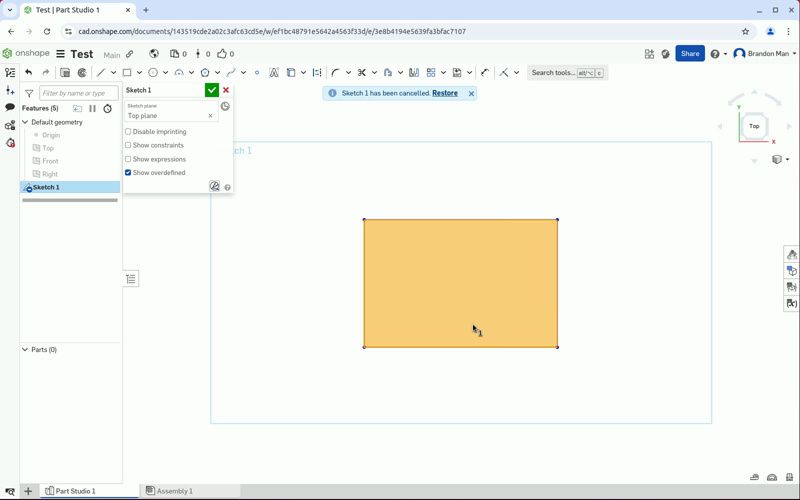
mouse_move(73, 352)
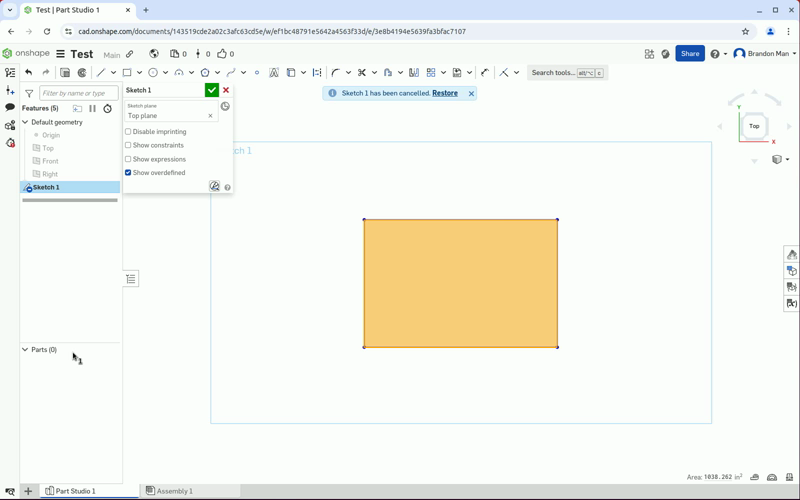
key(shift+y)
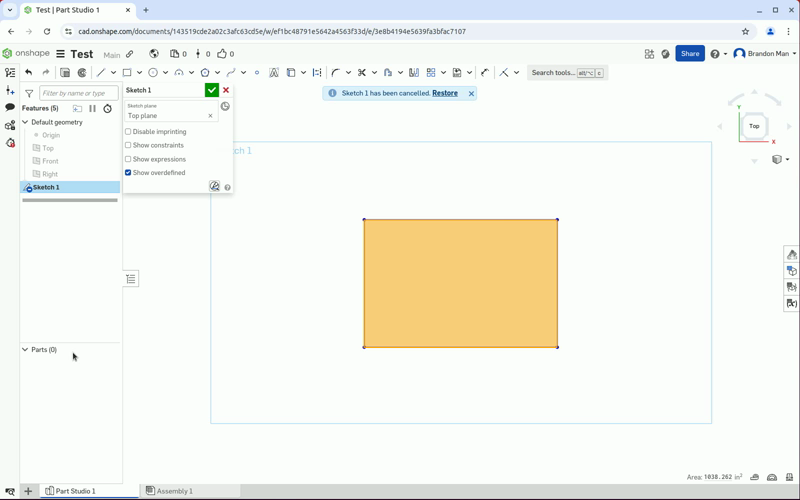
key(shift+e)
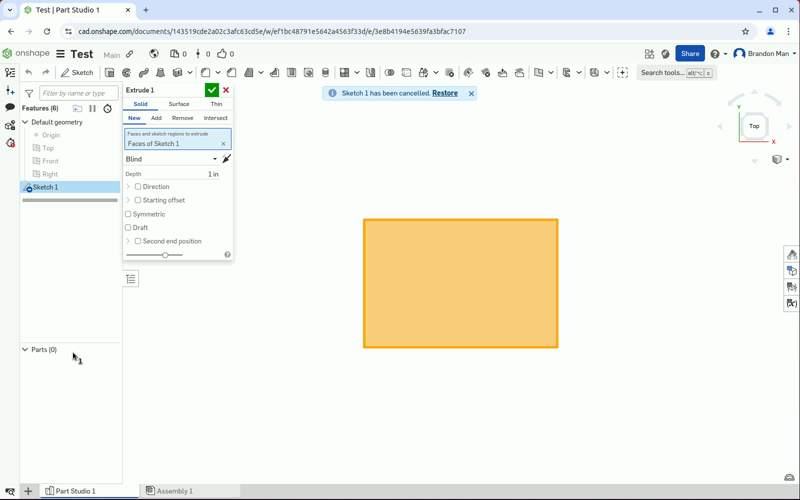
mouse_move(143, 106)
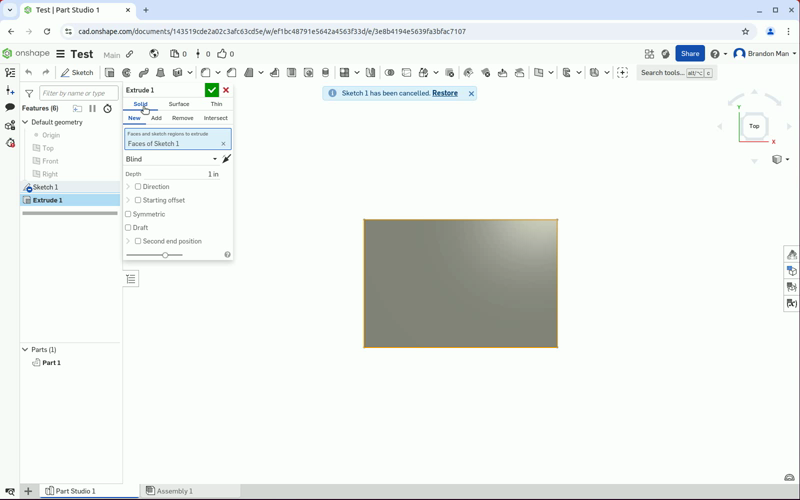
click(143, 106)
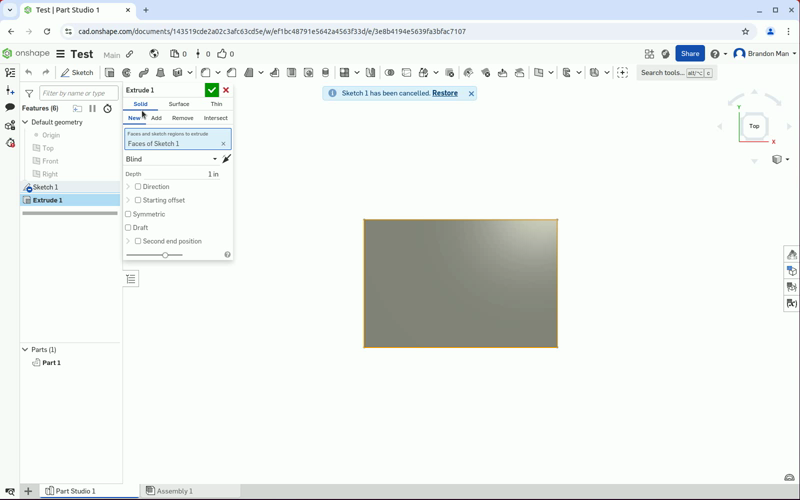
mouse_move(137, 120)
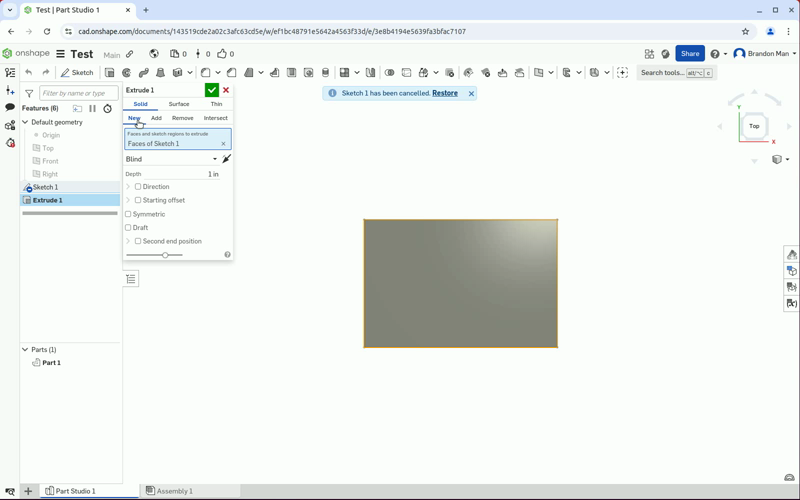
click(137, 120)
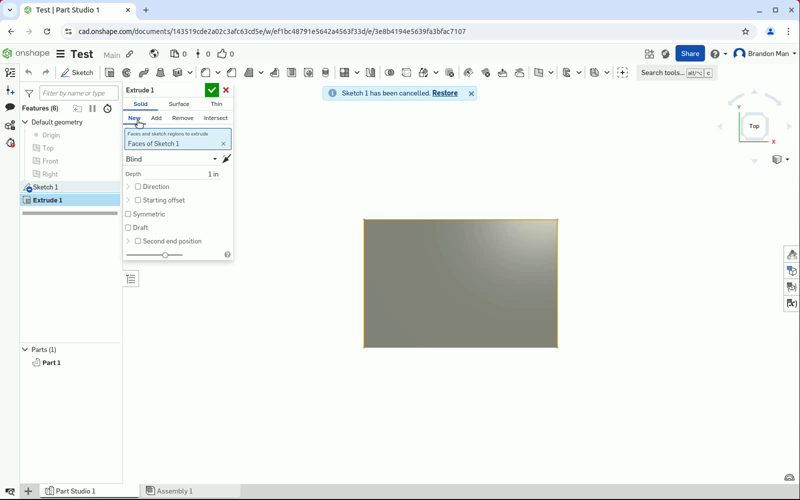
key(tab, 4)
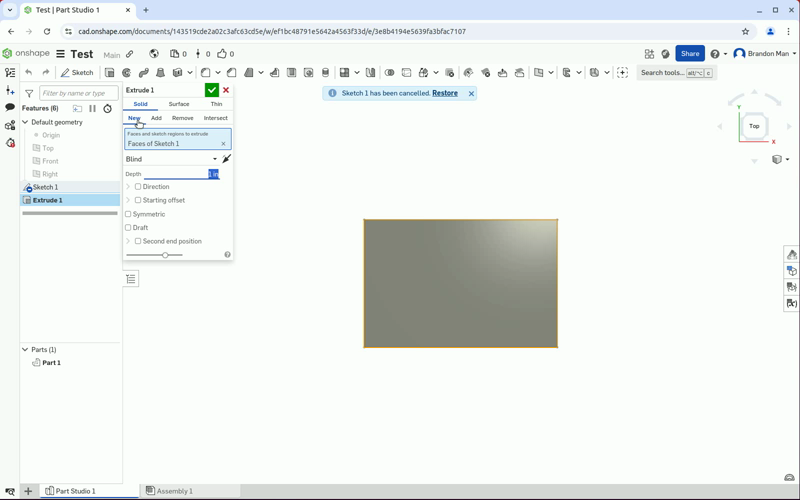
text(23.108)
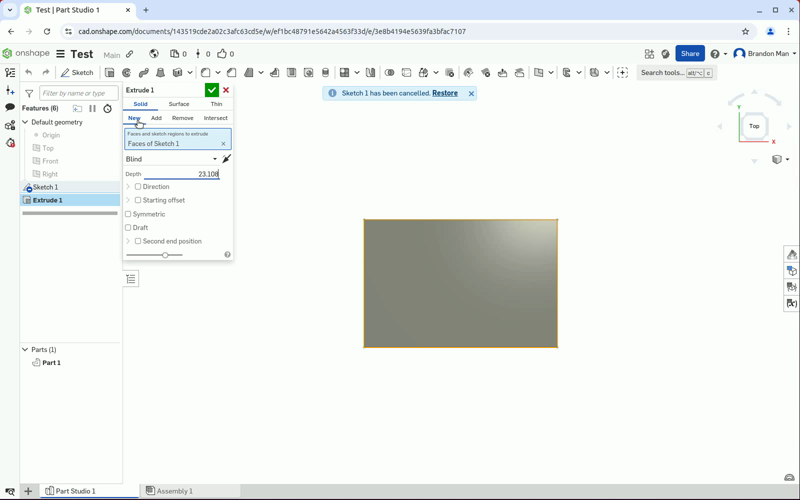
key(enter)
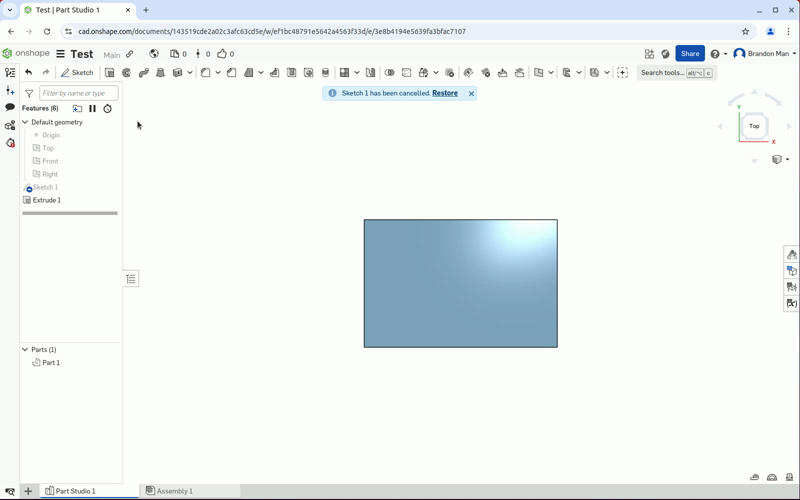
key(shift+h)
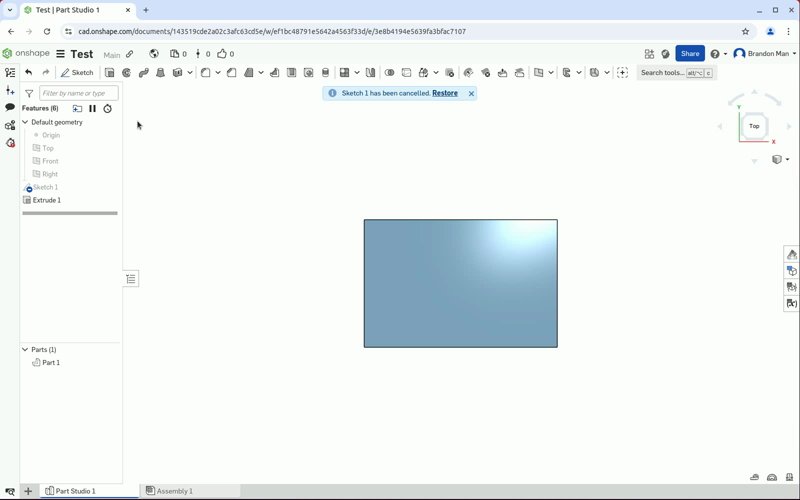
key(shift+h)
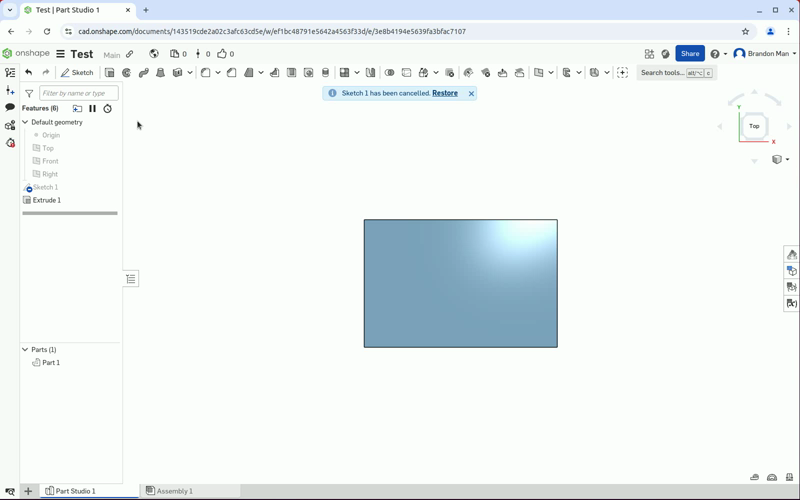
mouse_move(73, 189)
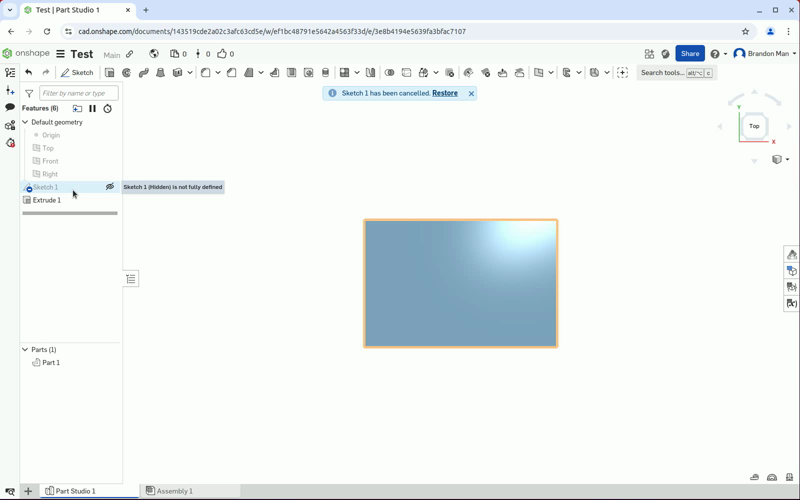
click(73, 189)
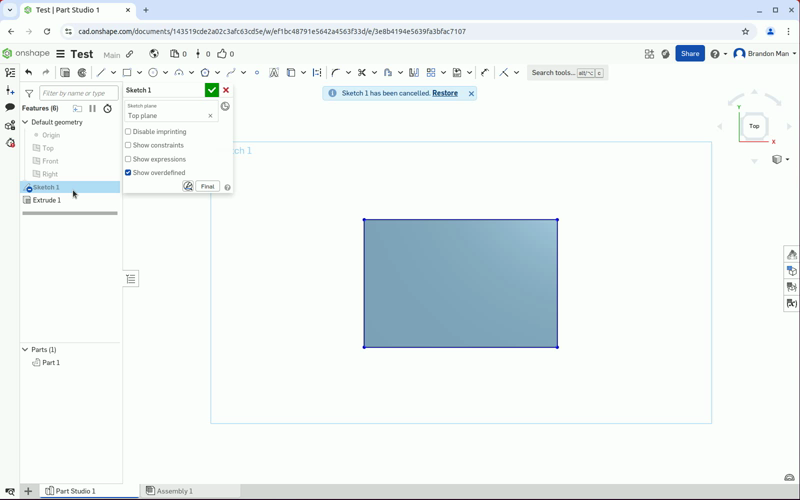
mouse_move(229, 92)
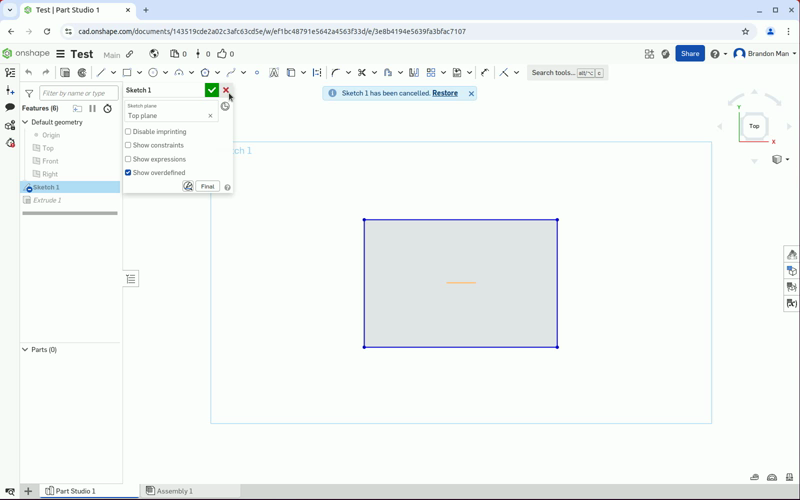
click(229, 92)
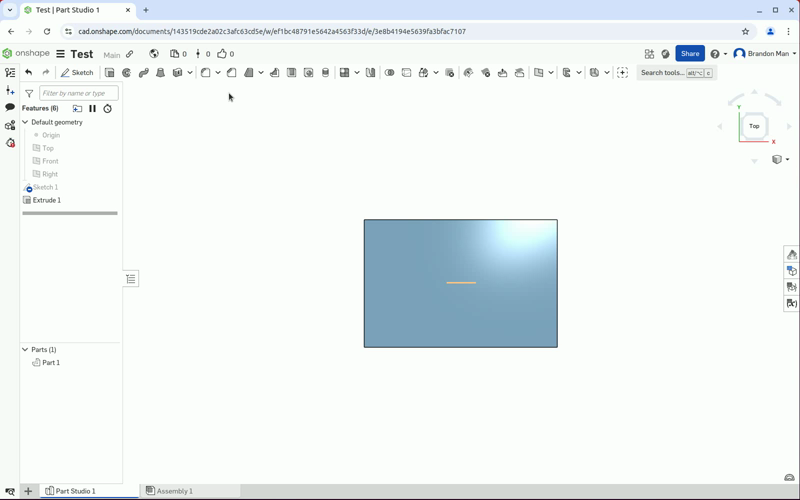
mouse_move(541, 75)
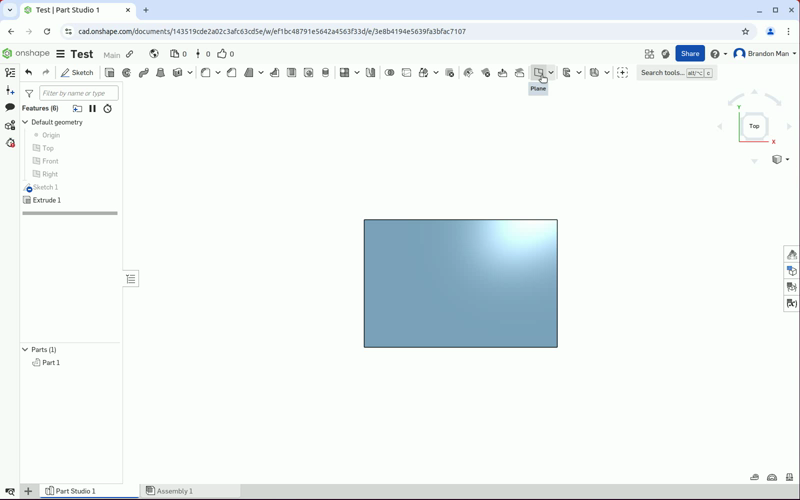
click(541, 75)
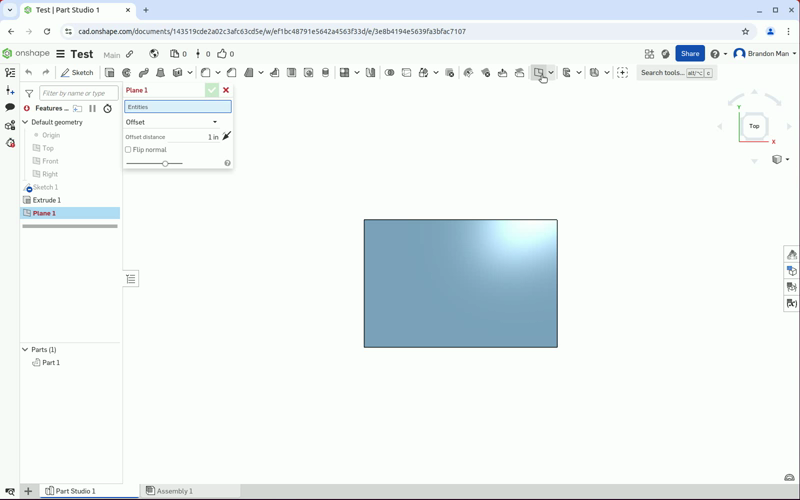
mouse_move(73, 150)
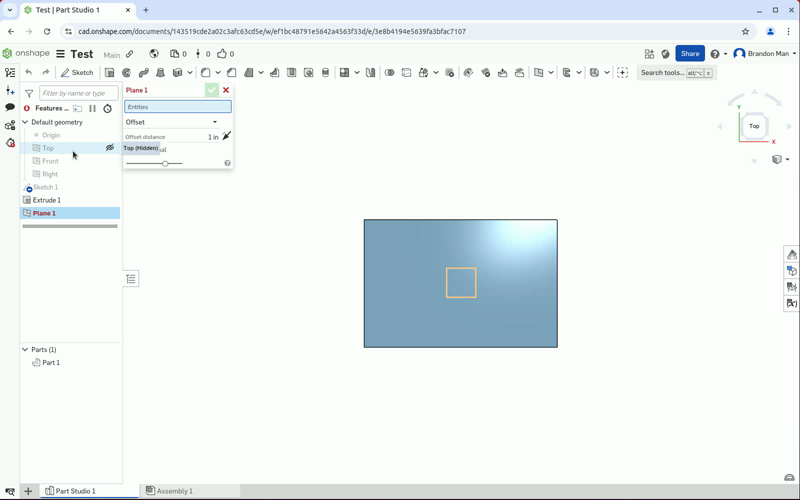
click(73, 150)
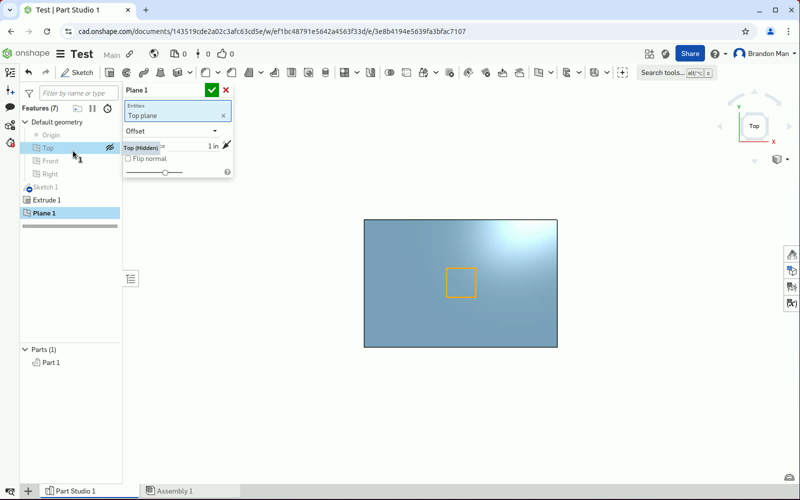
key(tab, 2)
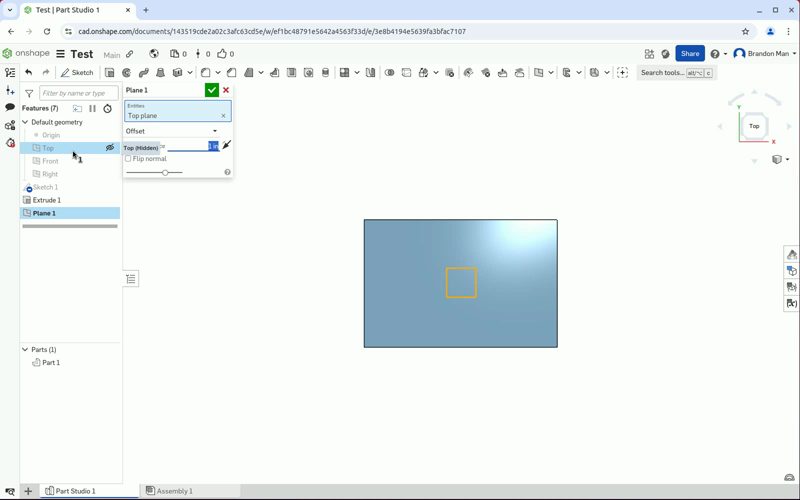
text(23.108)
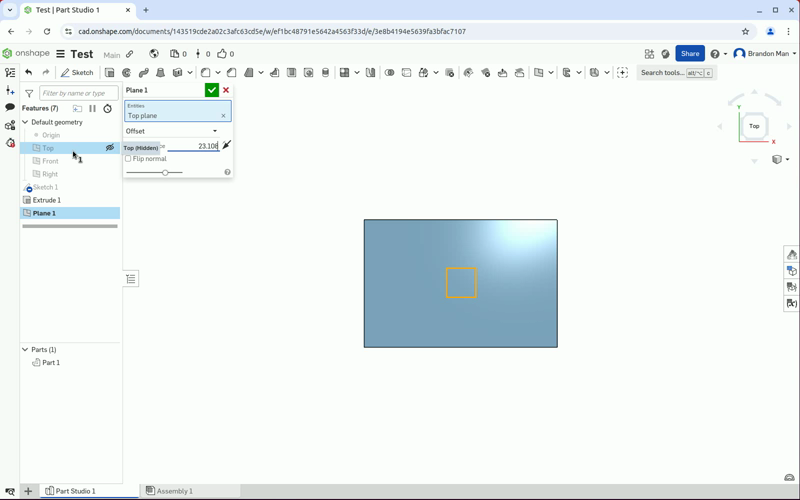
key(enter, 2)
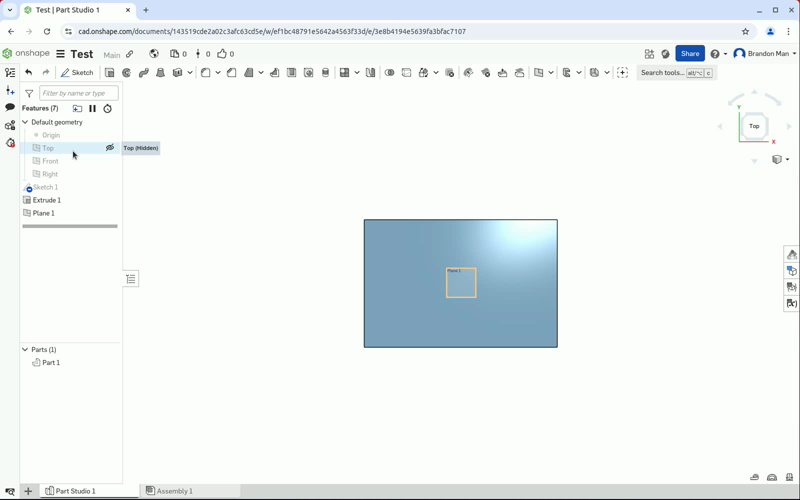
key(shift+s)
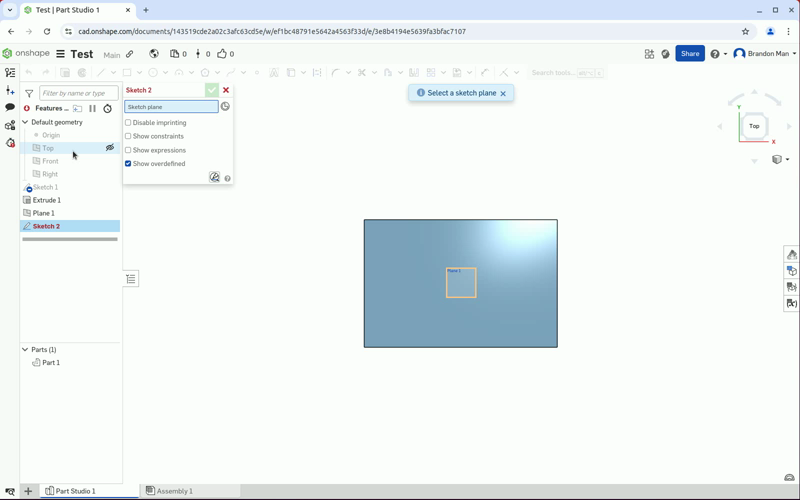
mouse_move(73, 215)
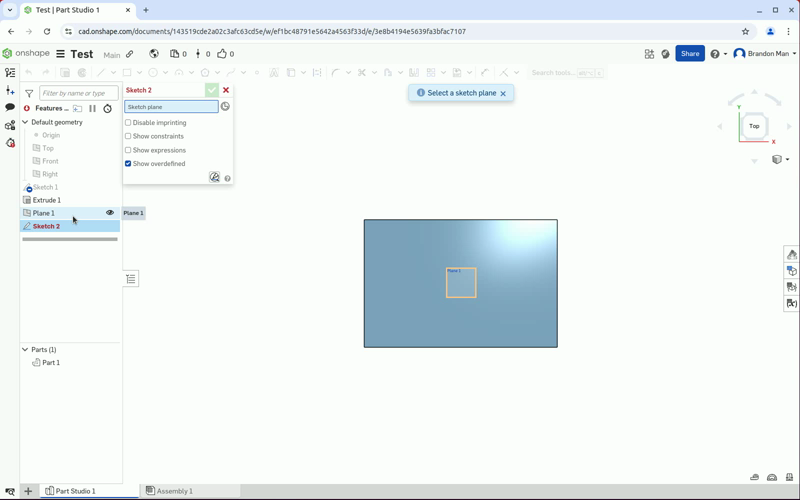
click(73, 215)
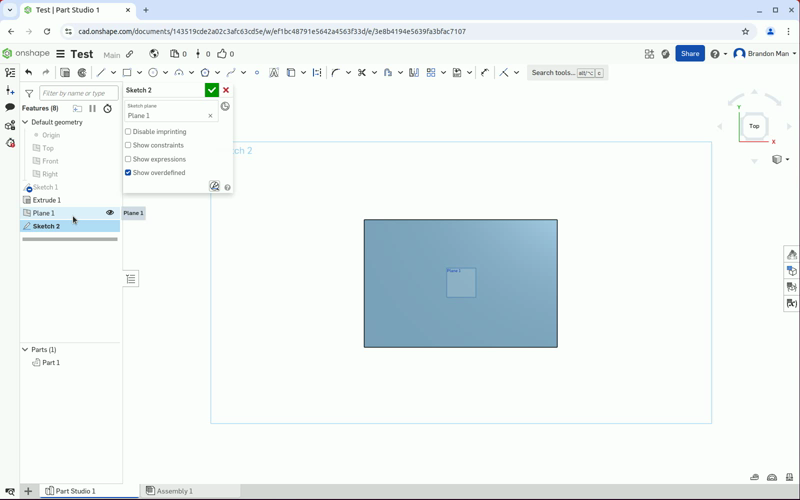
mouse_move(73, 352)
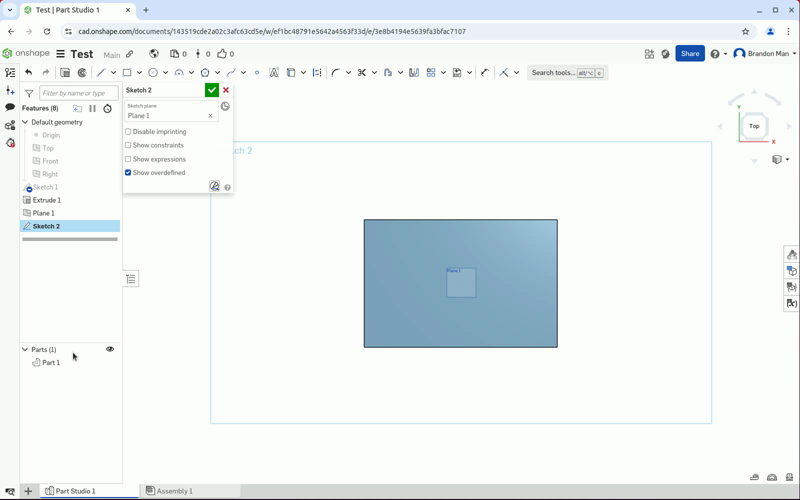
key(y)
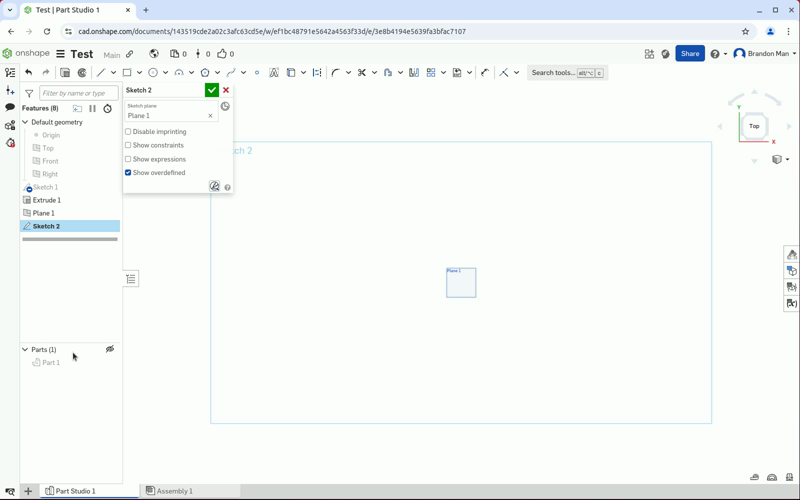
key(l)
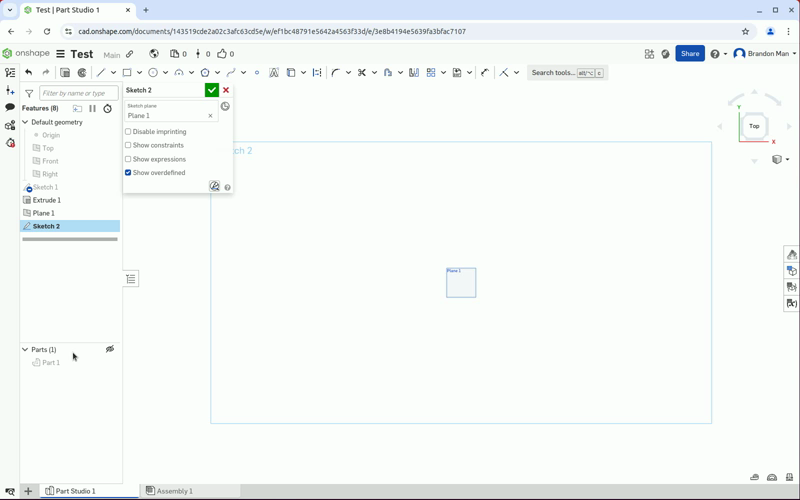
key_down(shift)
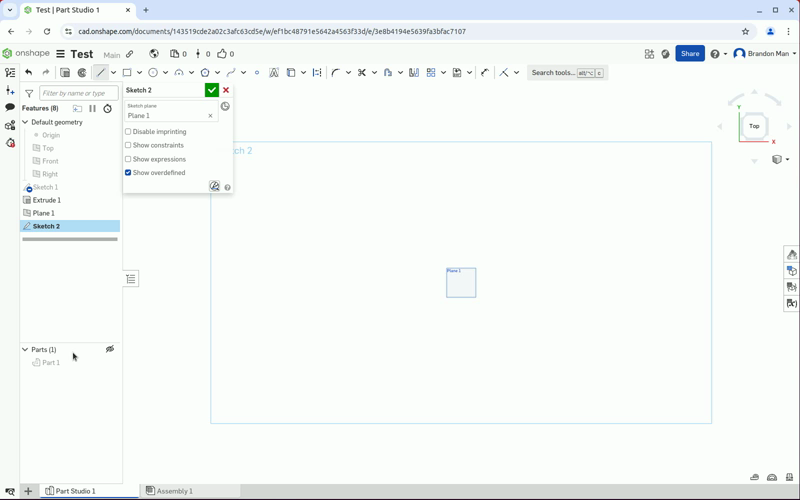
mouse_move(366, 345)
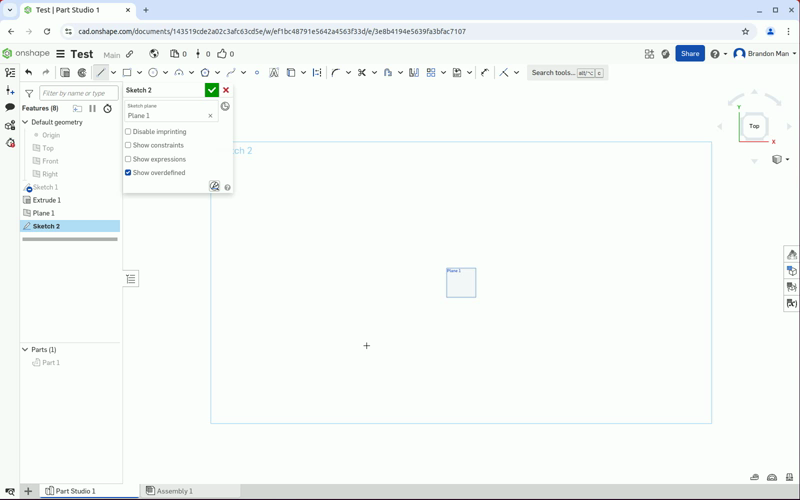
click(366, 345)
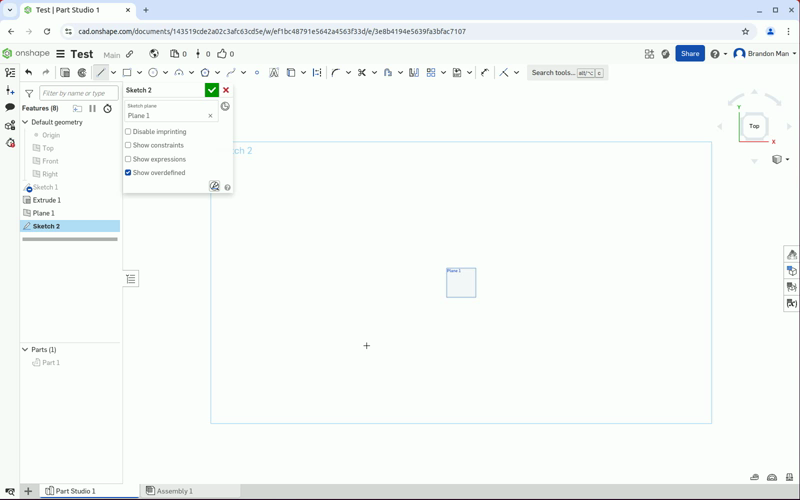
key_up(shift)
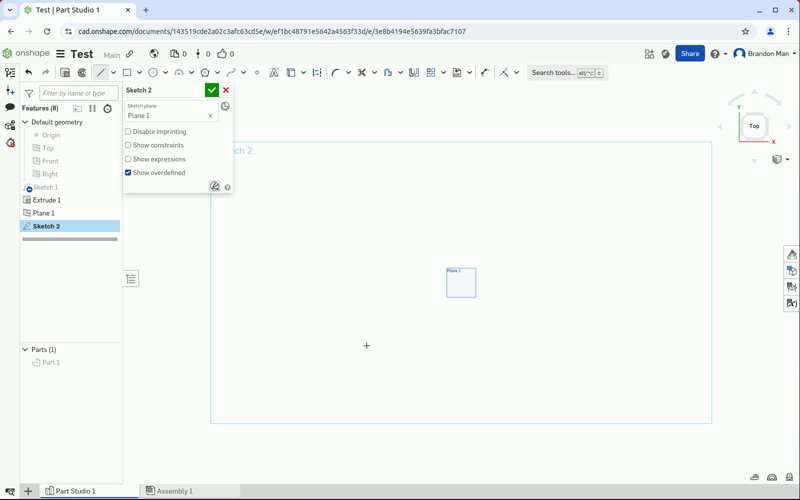
key_down(shift)
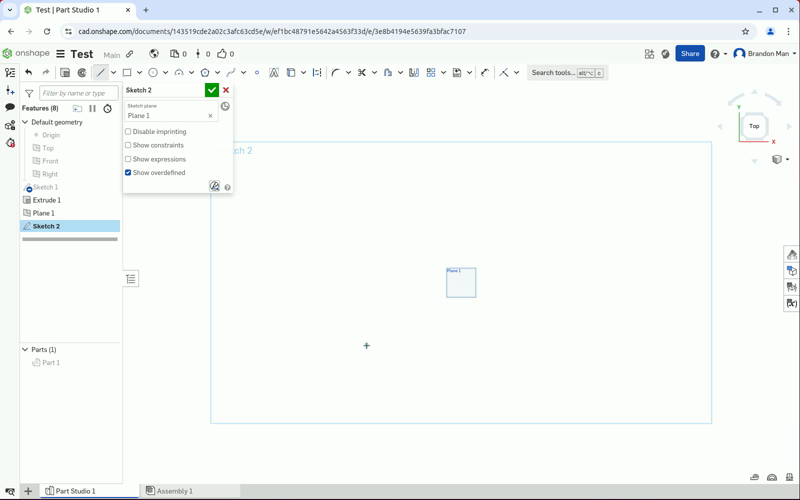
mouse_move(553, 345)
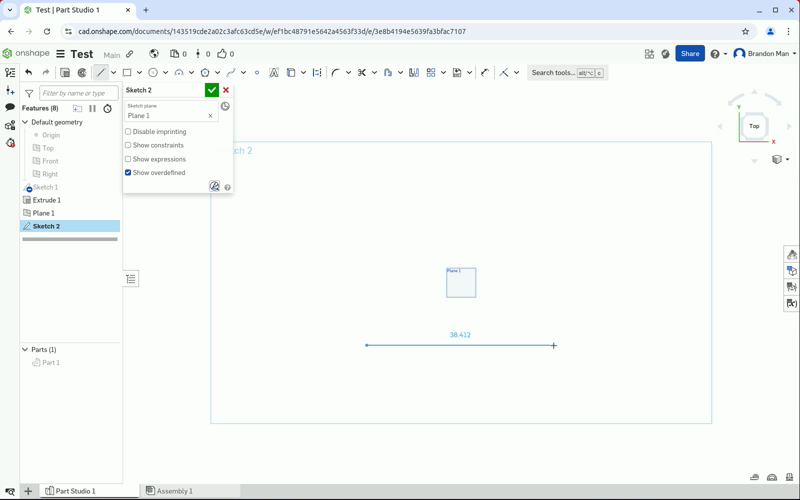
click(553, 345)
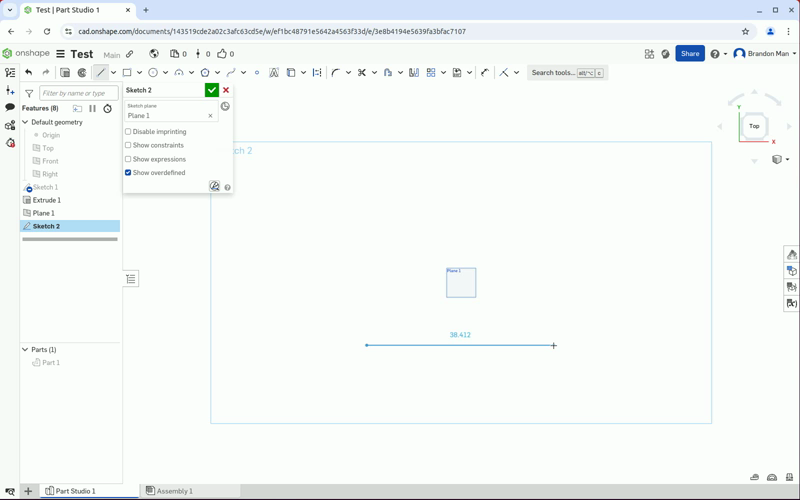
key_up(shift)
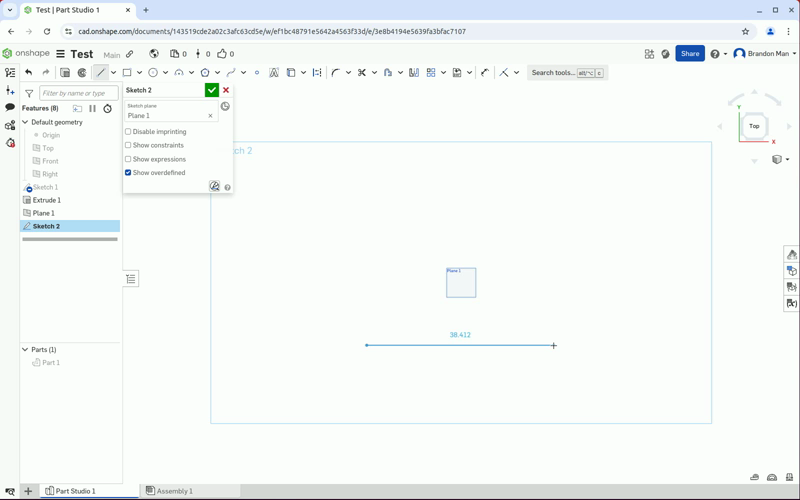
key_down(shift)
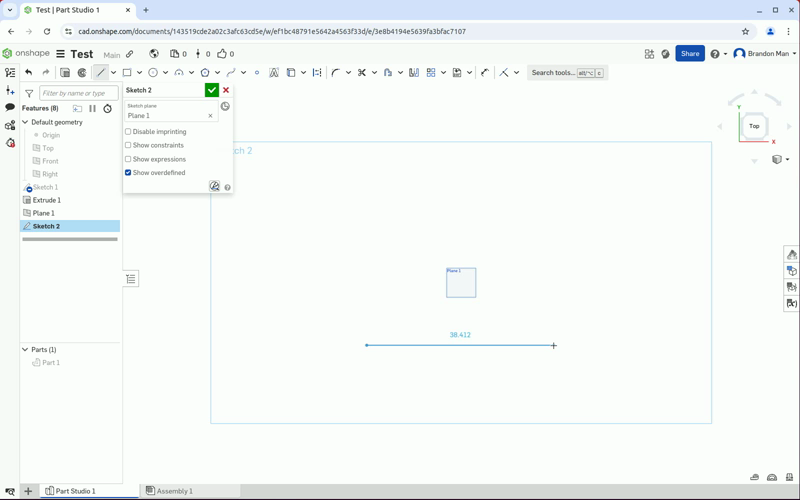
mouse_move(553, 223)
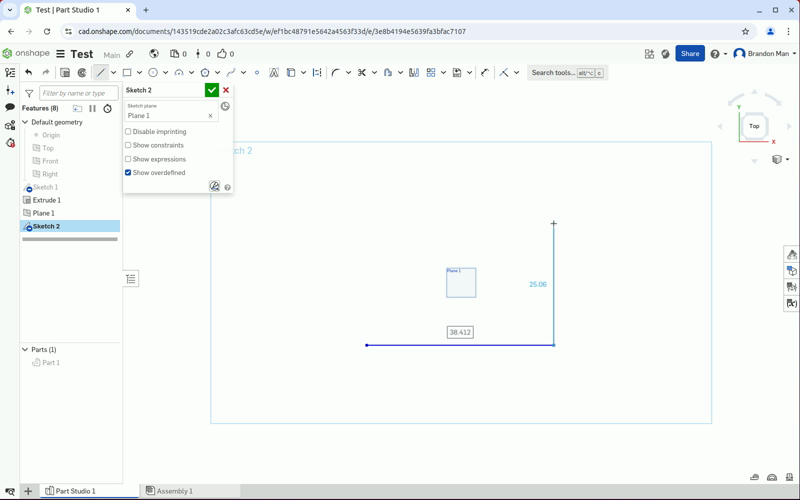
click(553, 223)
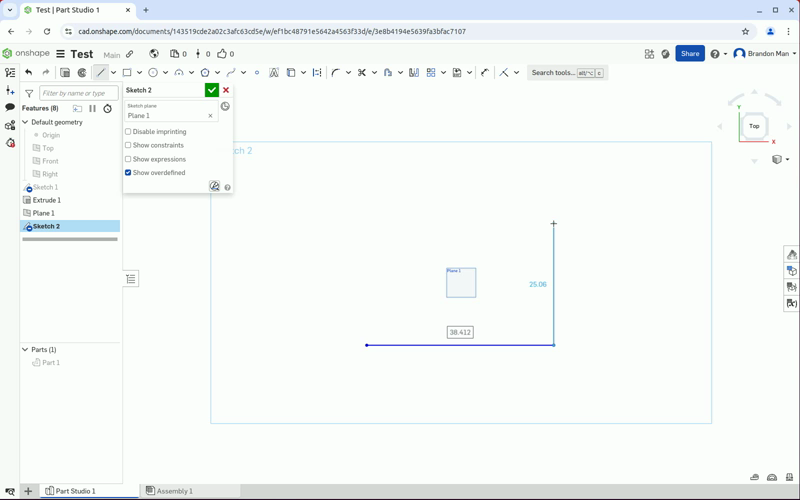
key_up(shift)
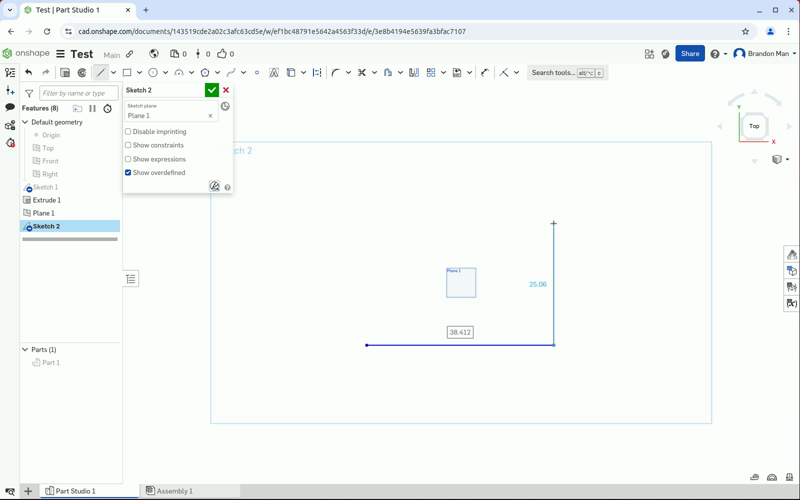
key_down(shift)
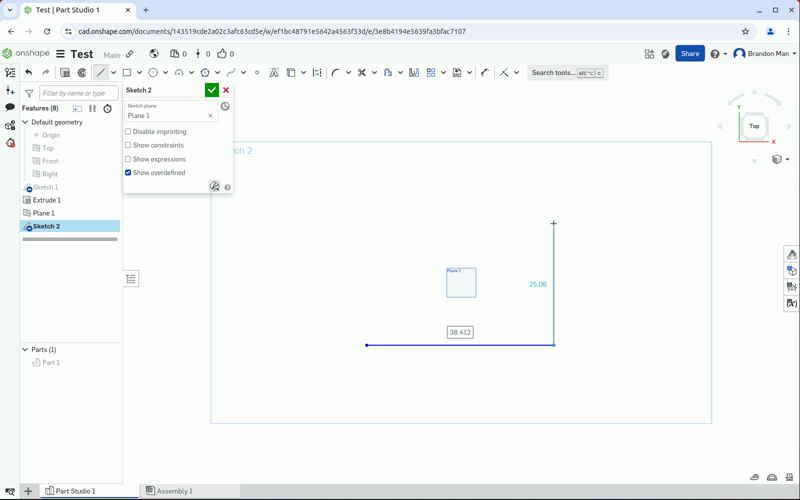
mouse_move(366, 223)
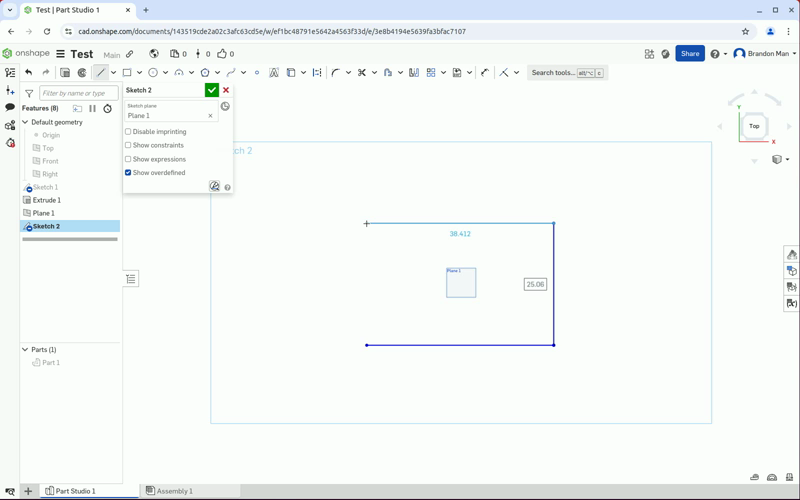
click(366, 223)
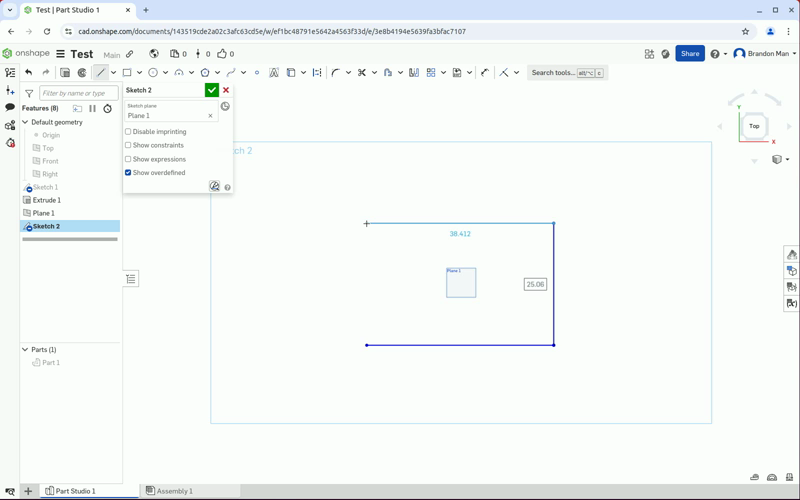
key_up(shift)
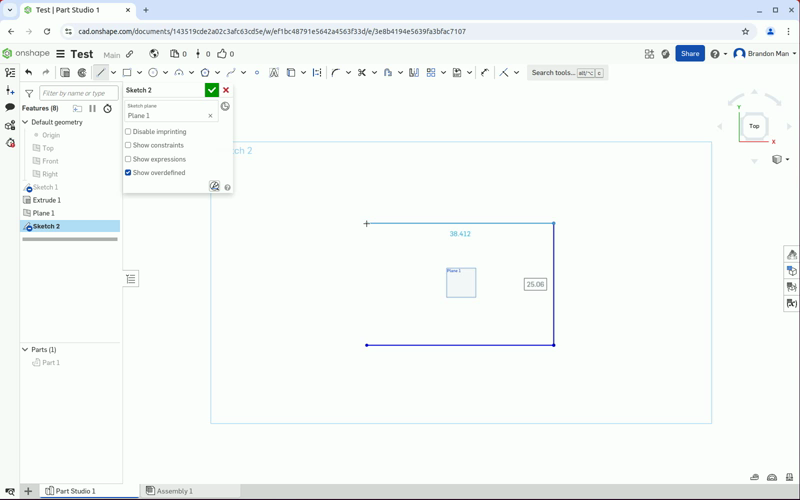
key_down(shift)
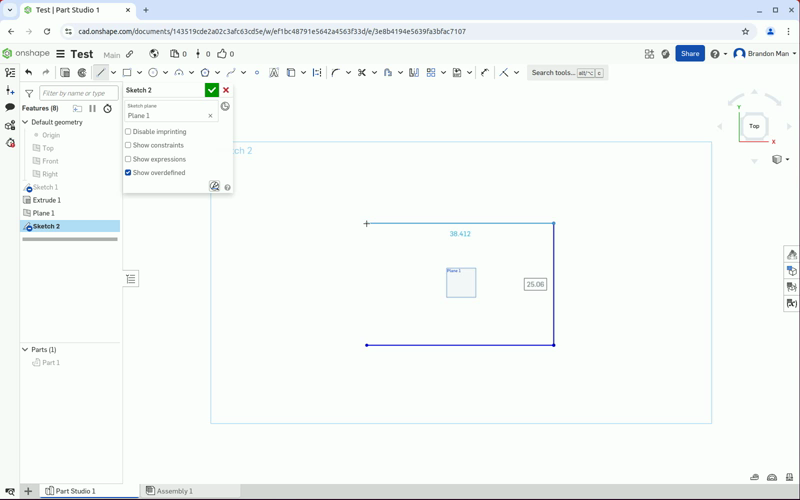
mouse_move(366, 345)
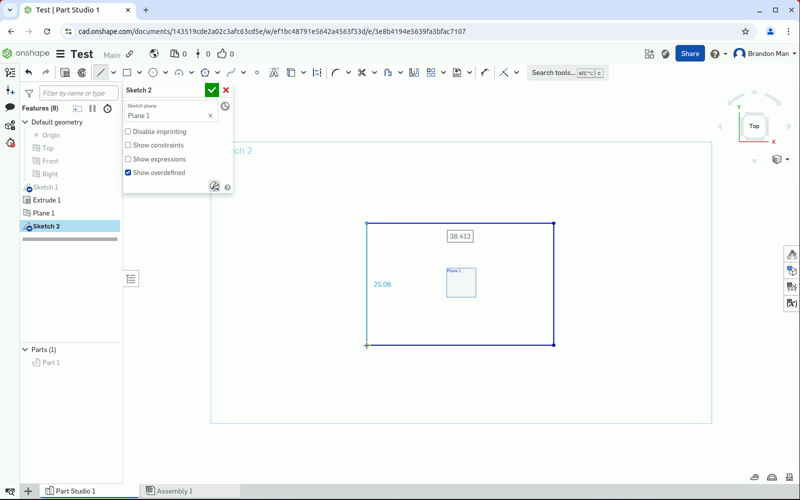
key_up(shift)
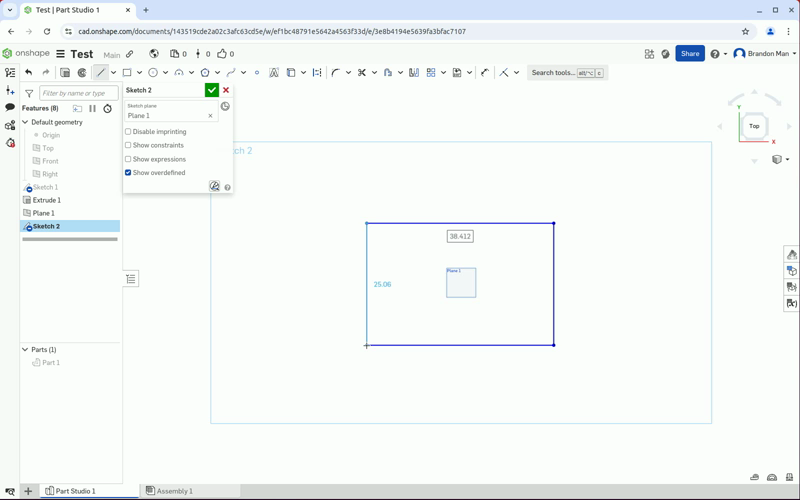
click(366, 345)
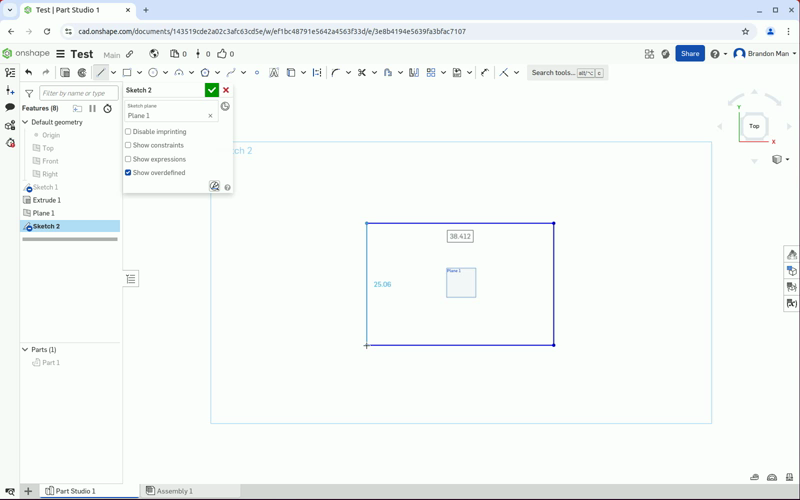
key(esc)
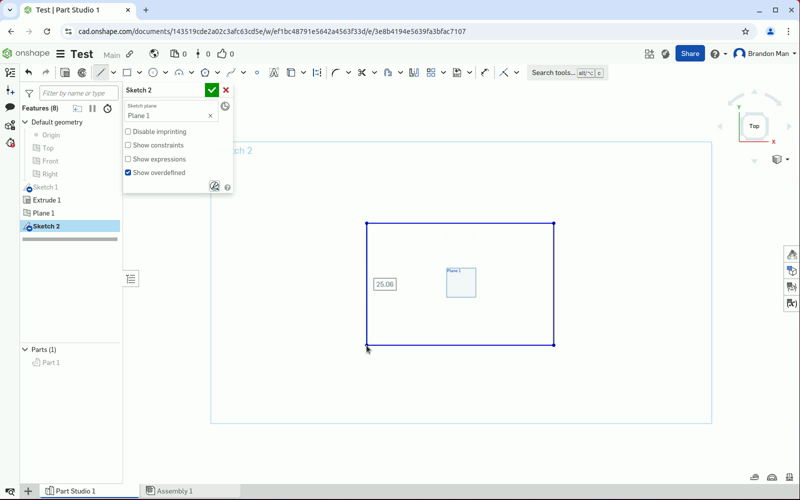
mouse_move(466, 263)
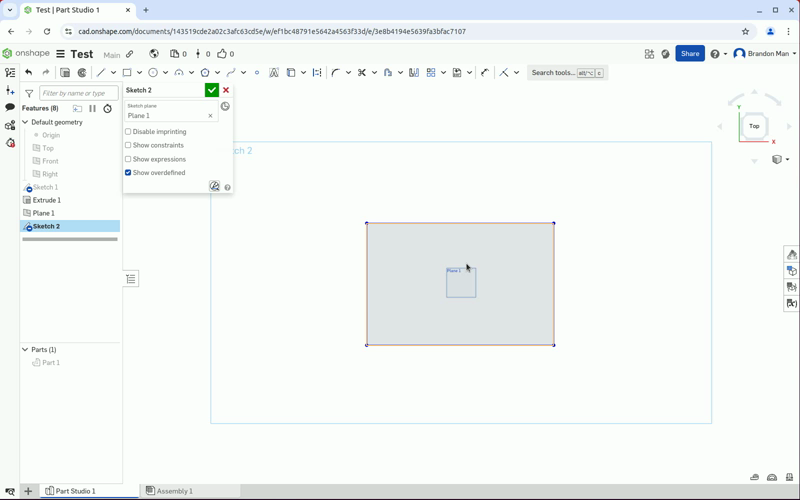
click(466, 263)
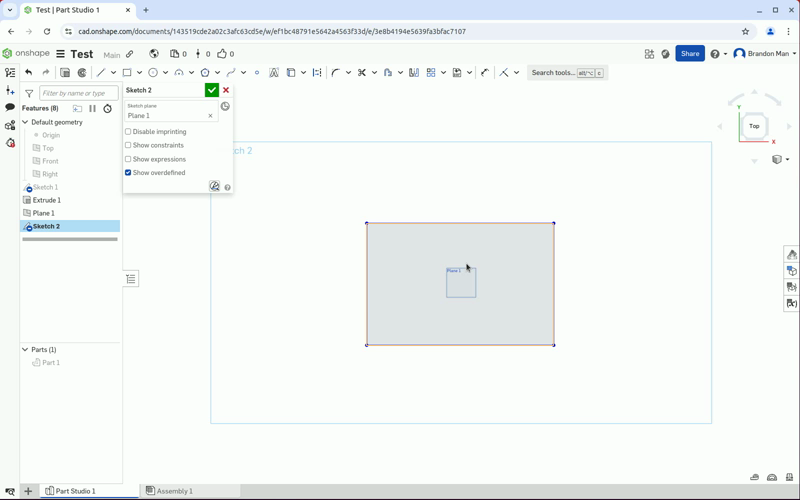
mouse_move(73, 352)
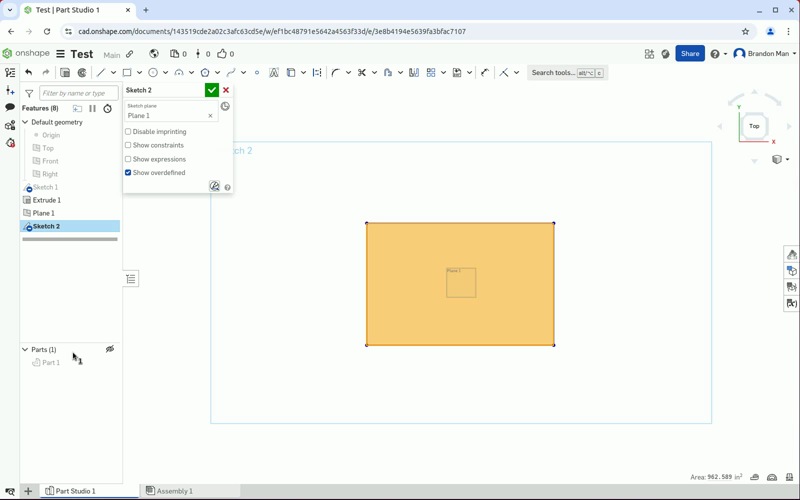
key(shift+y)
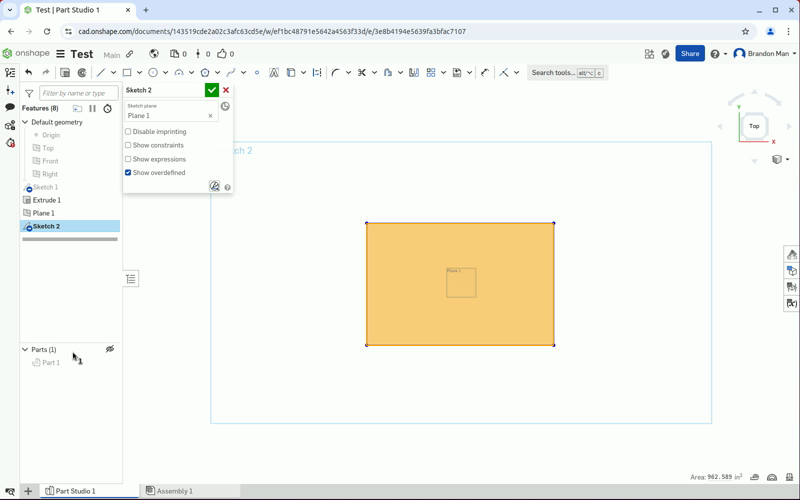
key(shift+e)
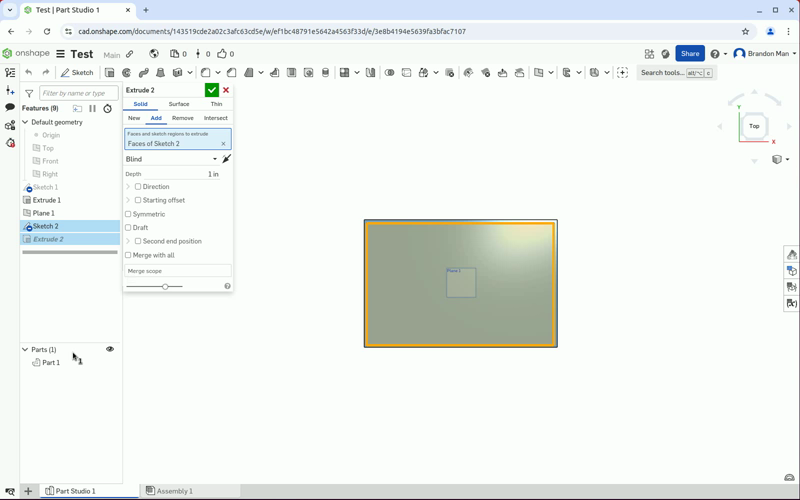
mouse_move(143, 106)
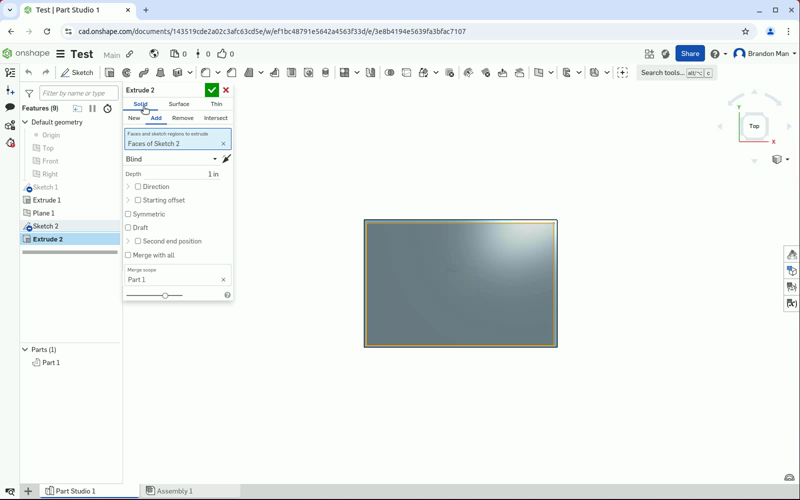
click(143, 106)
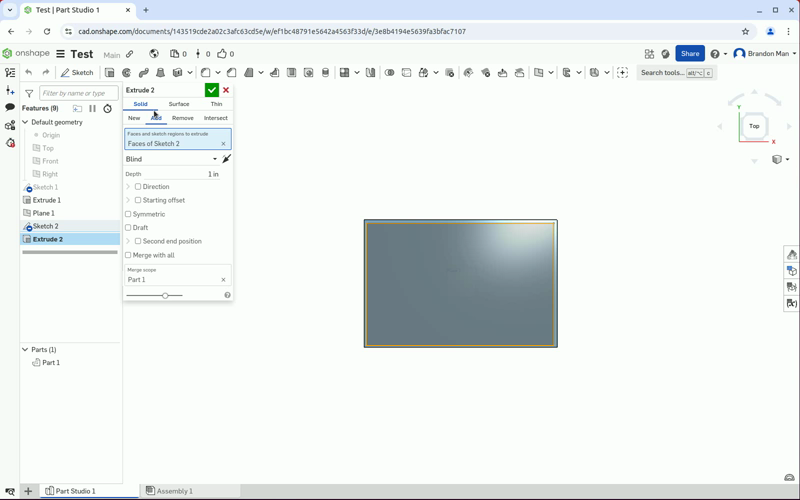
mouse_move(186, 120)
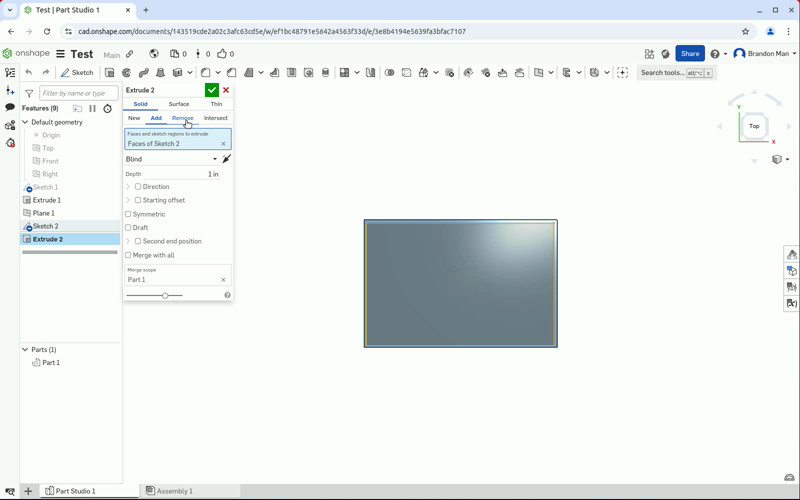
click(186, 120)
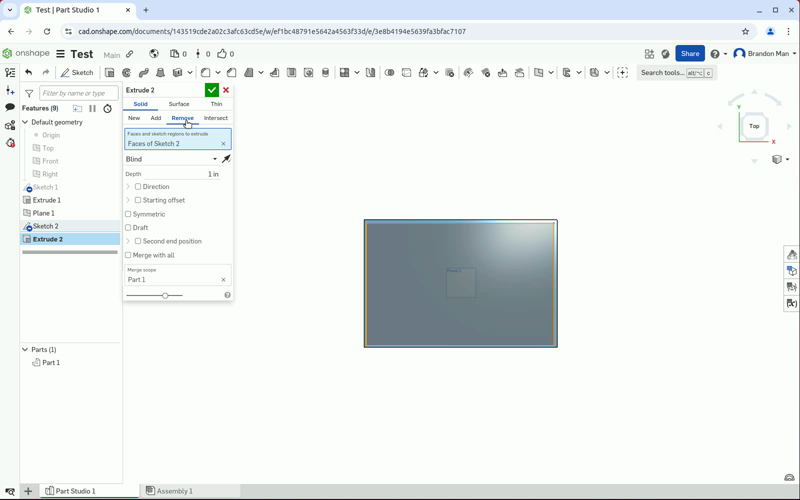
key(tab, 4)
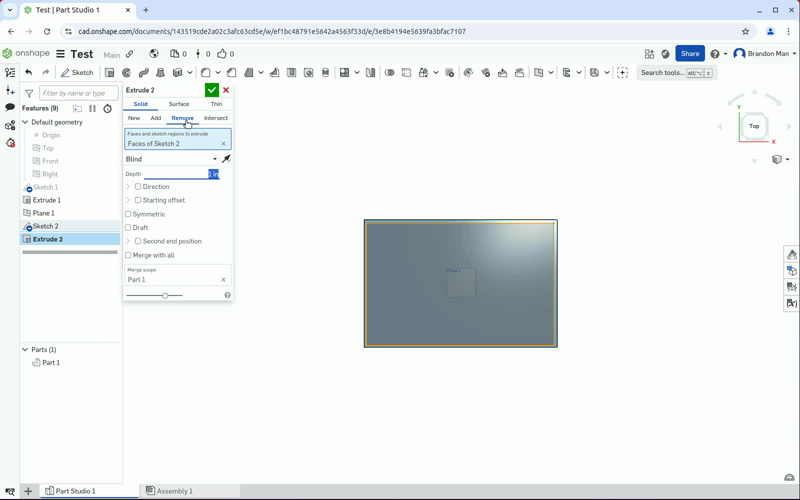
text(22.627)
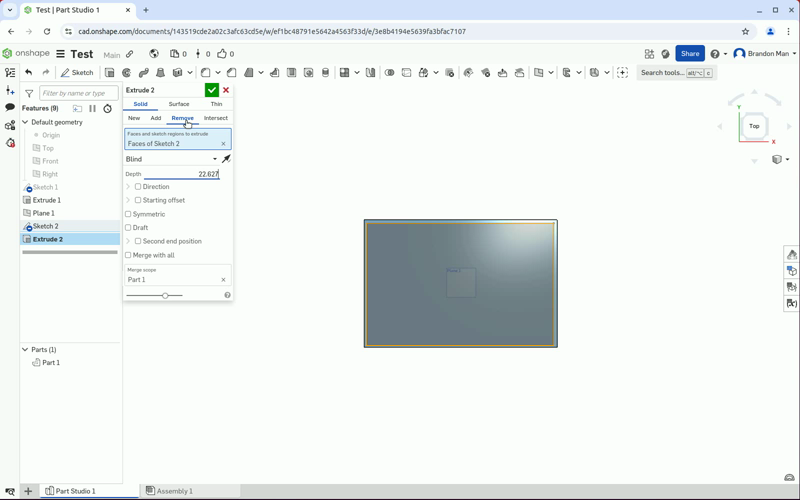
key(tab, 6)
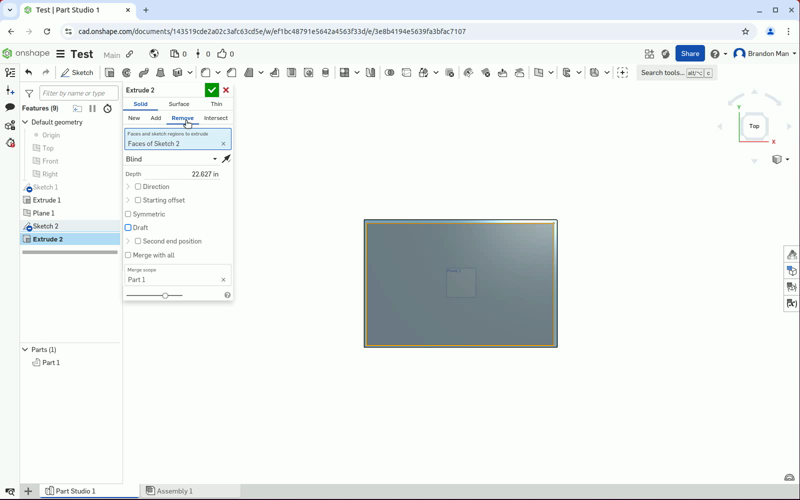
key(space)
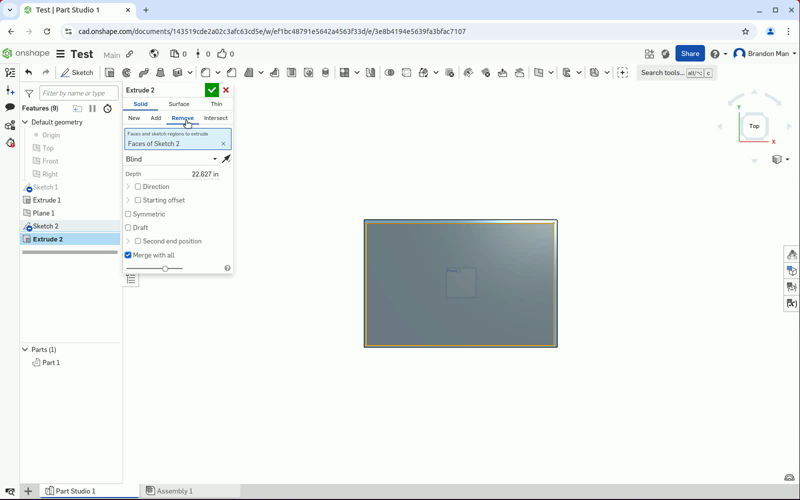
key(enter)
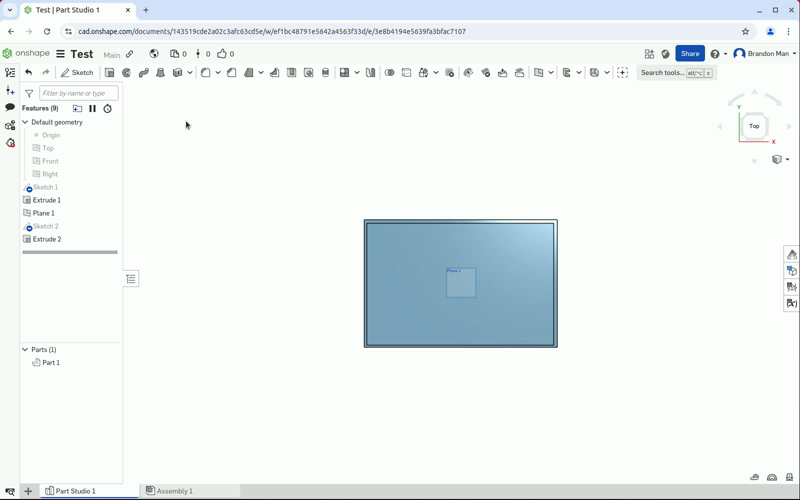
key(shift+h)
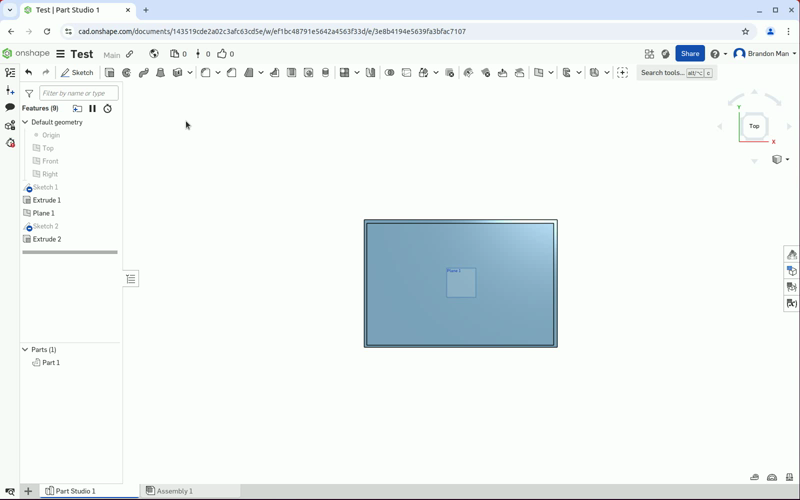
key(shift+h)
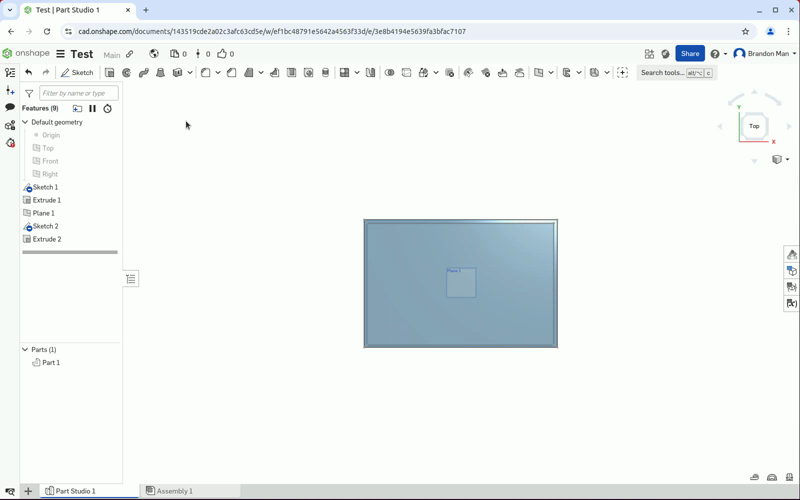
key(shift+7)
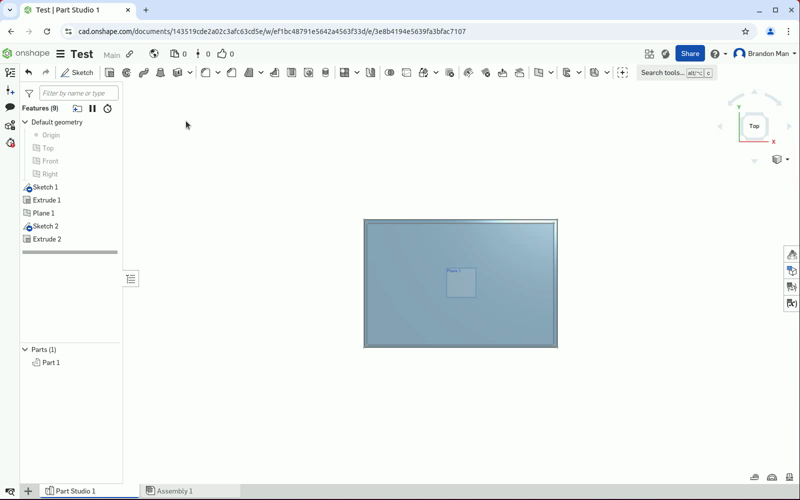
key(up, 3)
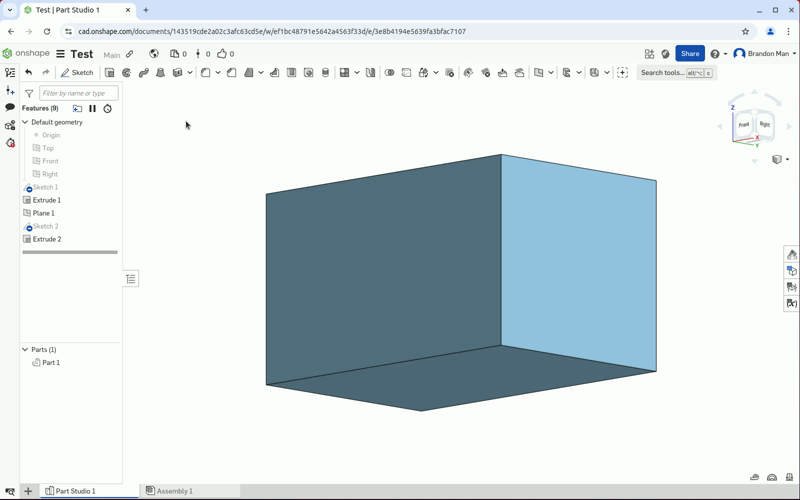
key(left, 3)
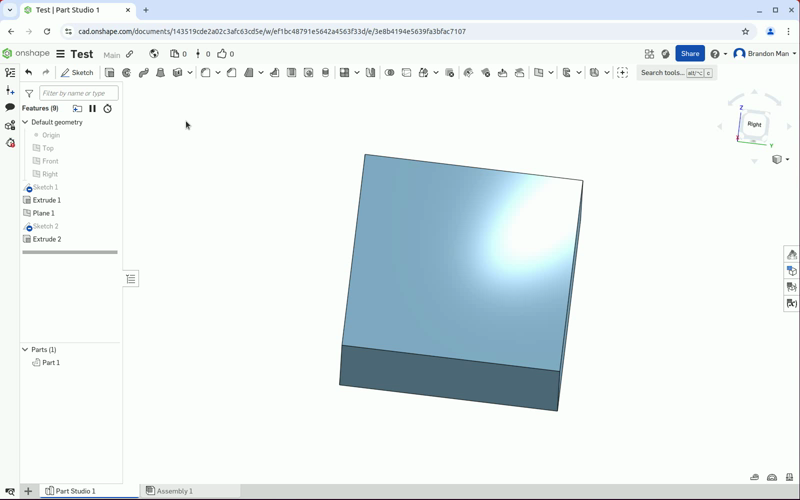
key(right, 3)
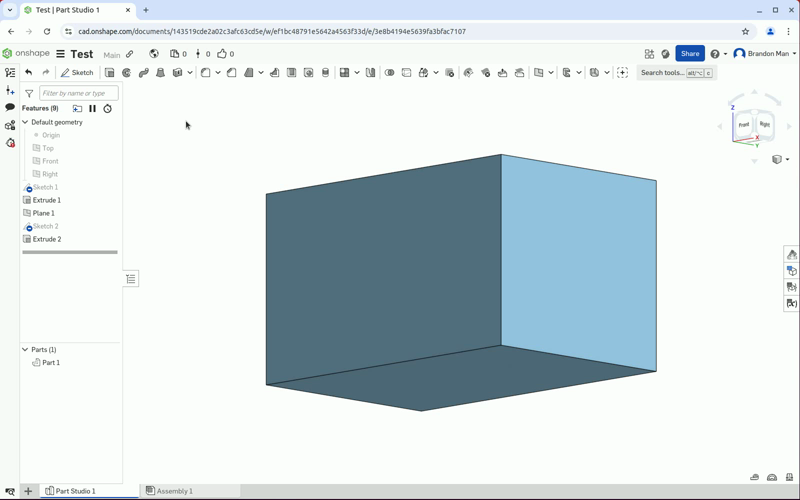
key(down, 3)
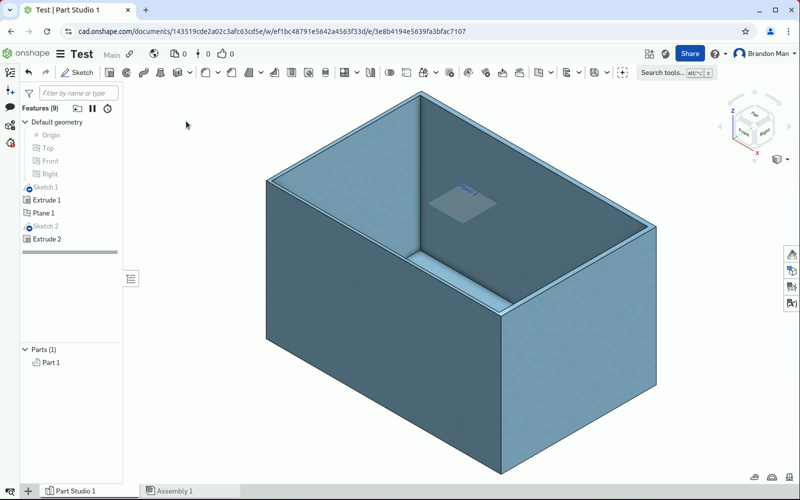
mouse_move(73, 189)
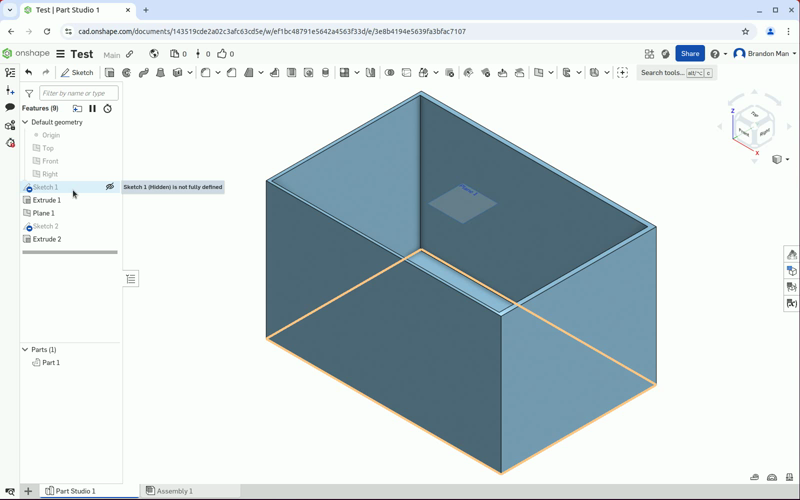
click(73, 189)